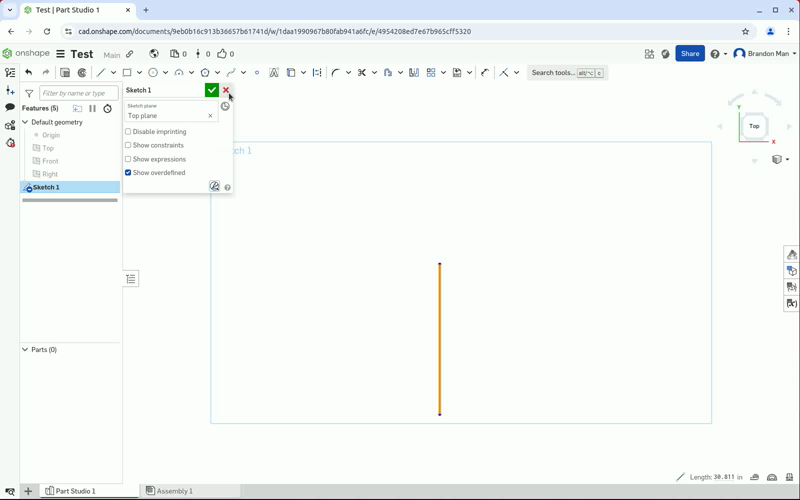
key(shift+h)
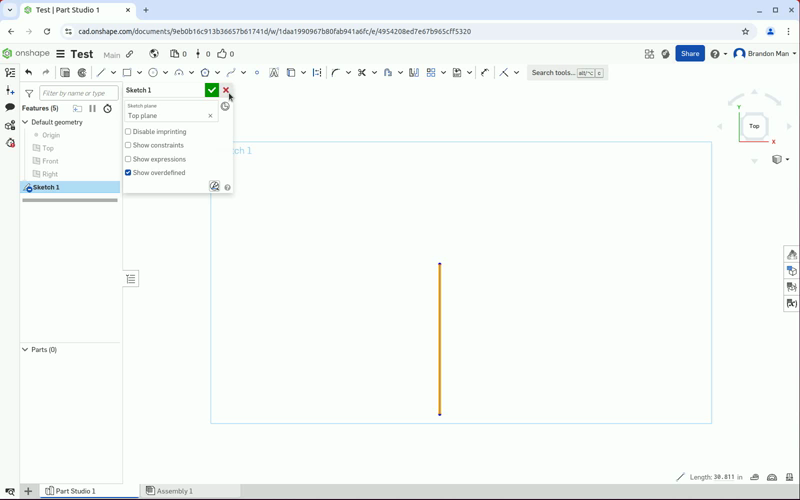
key(shift+s)
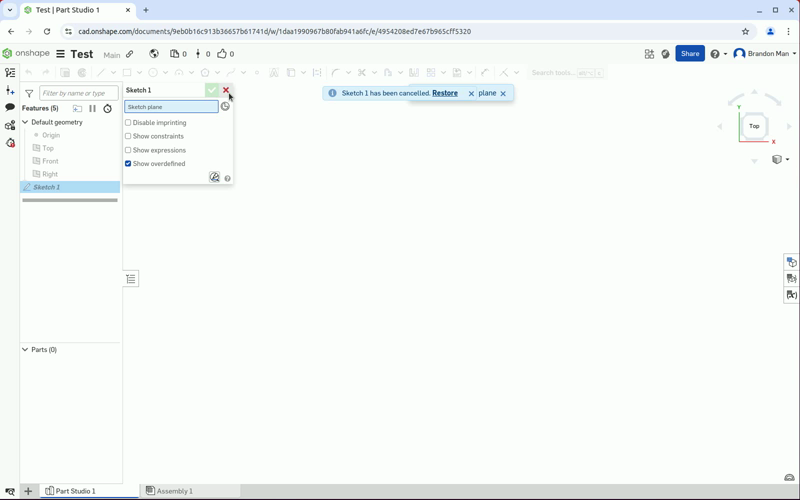
mouse_move(73, 150)
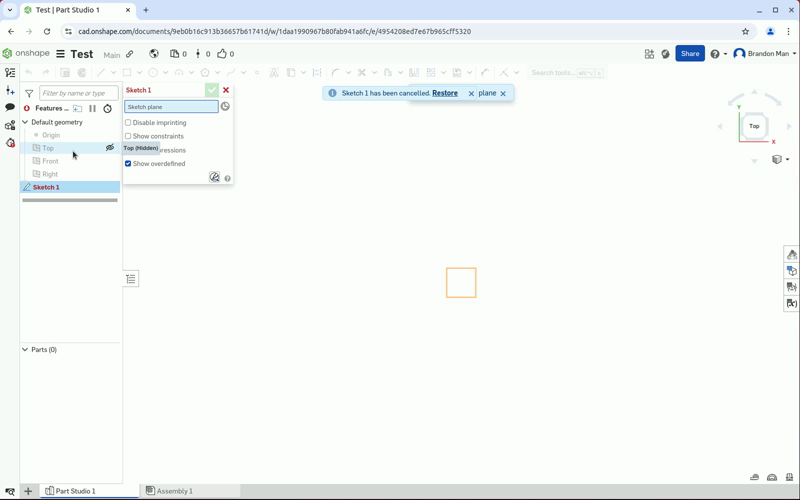
click(73, 150)
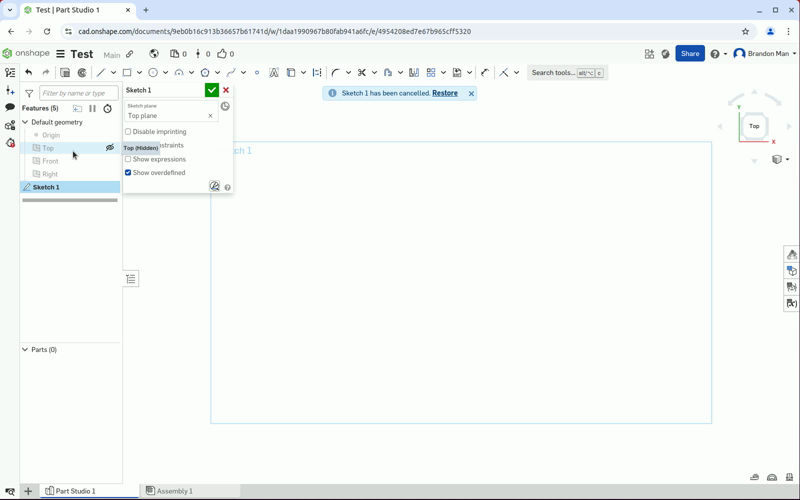
mouse_move(73, 352)
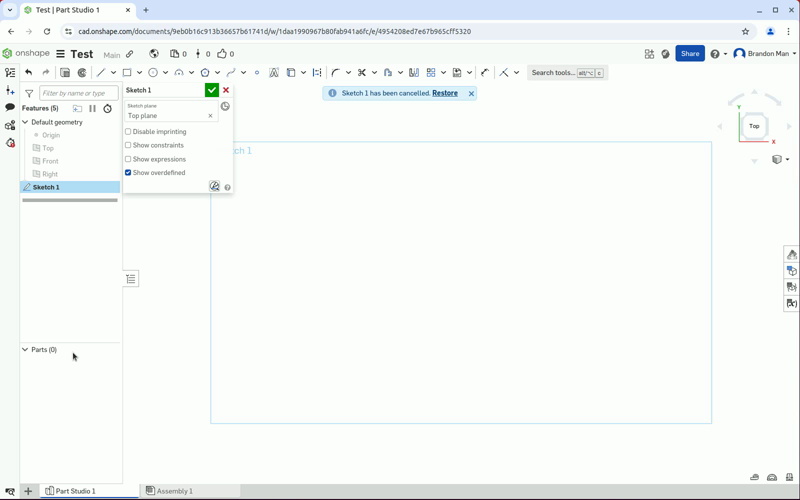
key(y)
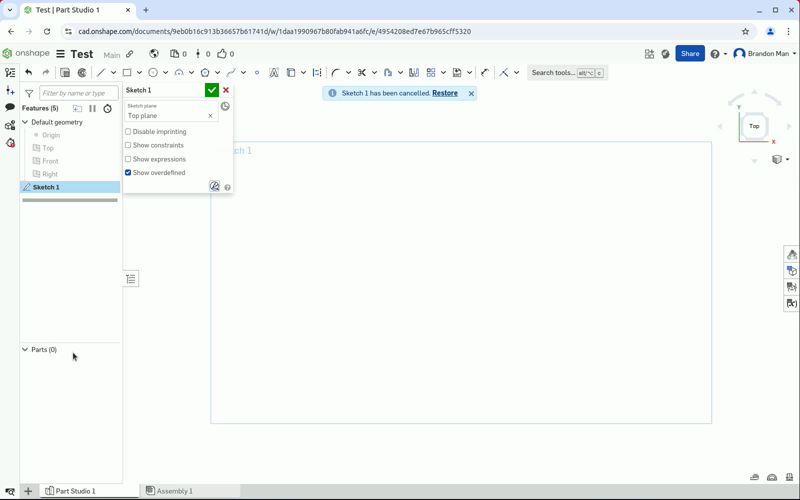
key(l)
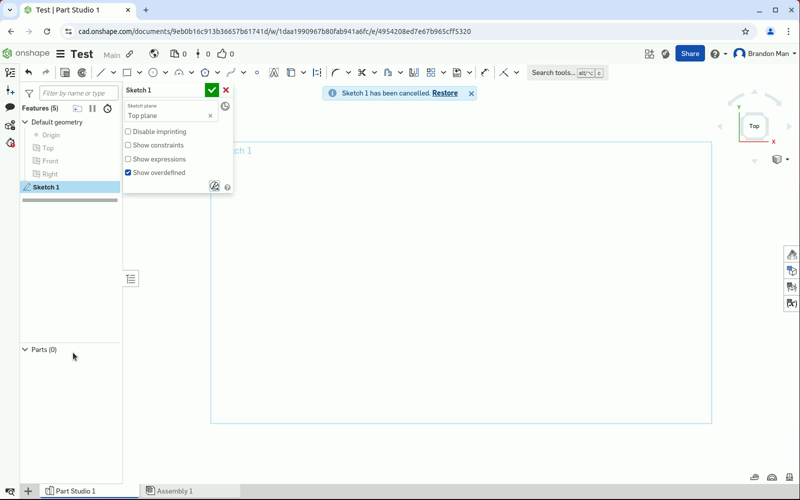
key_down(shift)
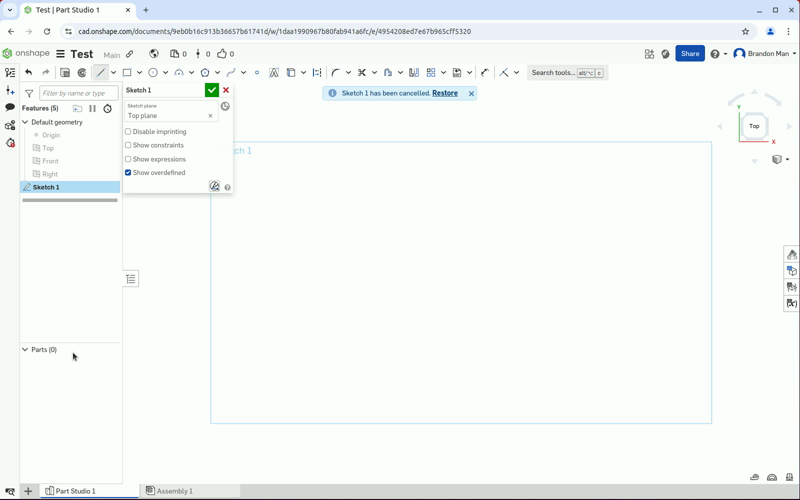
mouse_move(410, 339)
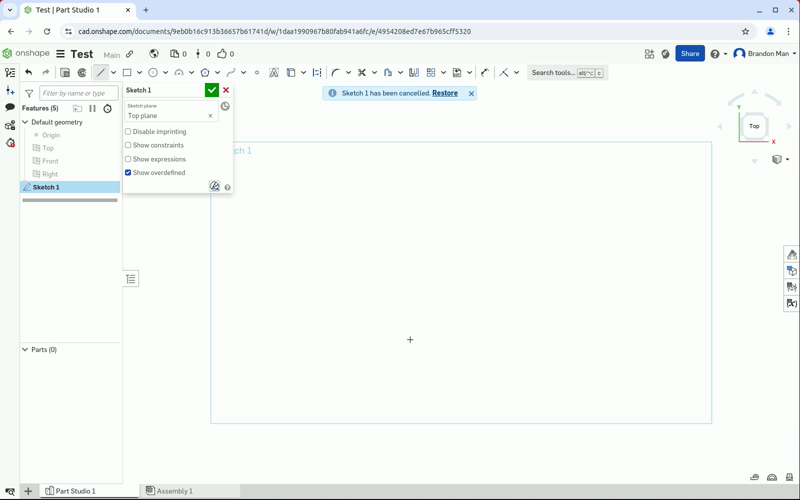
click(410, 339)
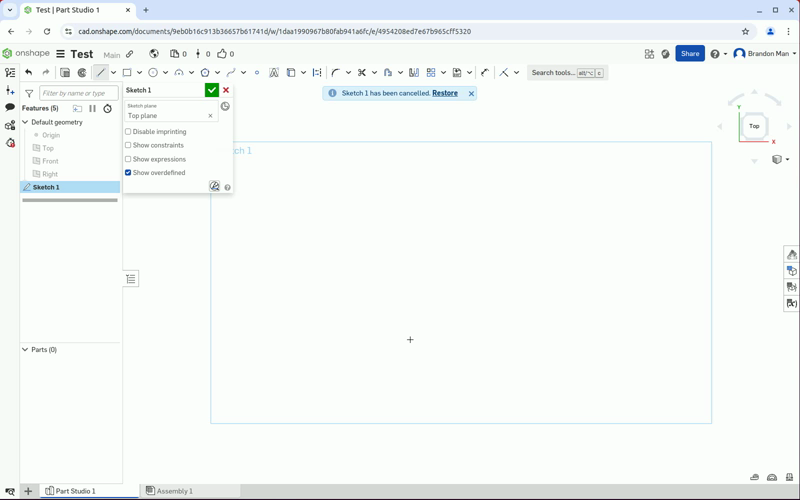
key_up(shift)
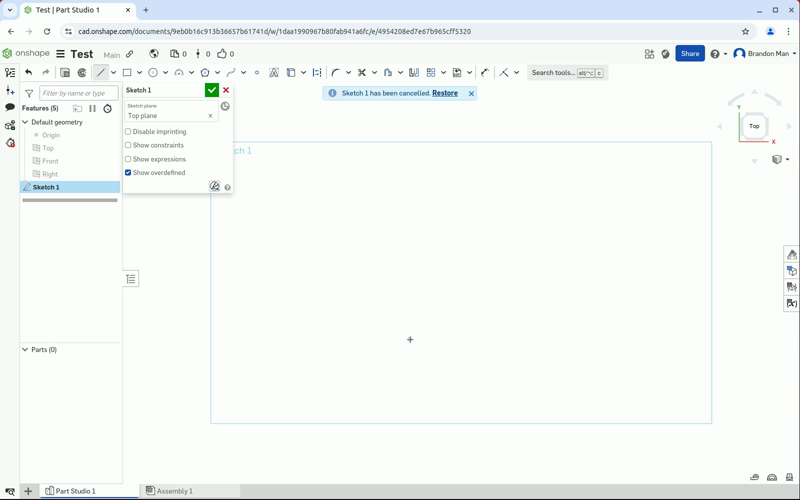
key_down(shift)
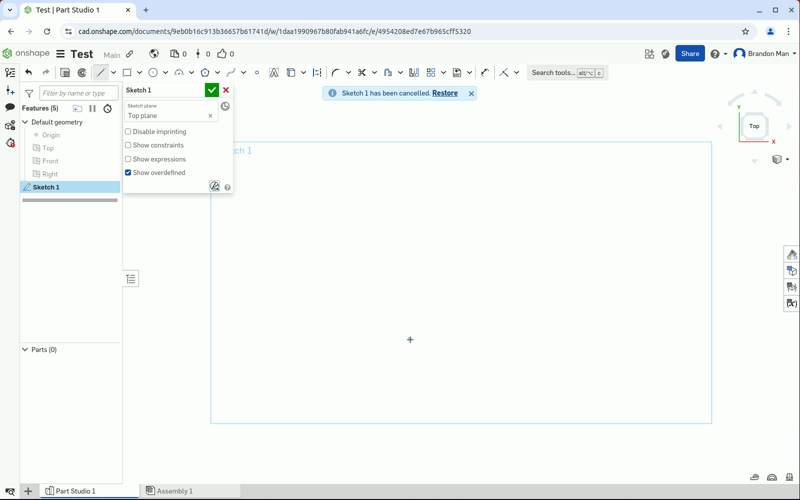
mouse_move(512, 339)
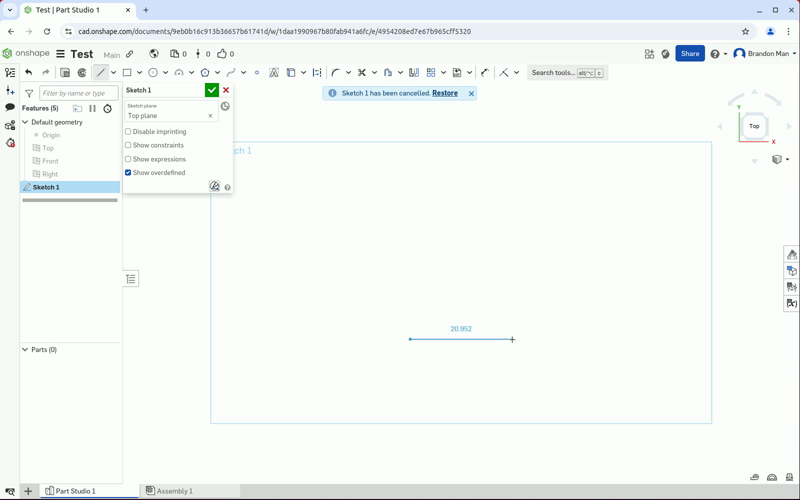
click(512, 339)
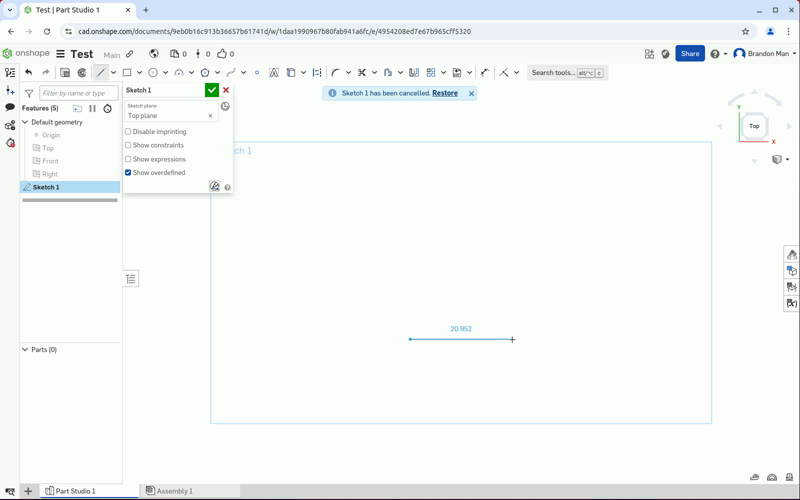
key_up(shift)
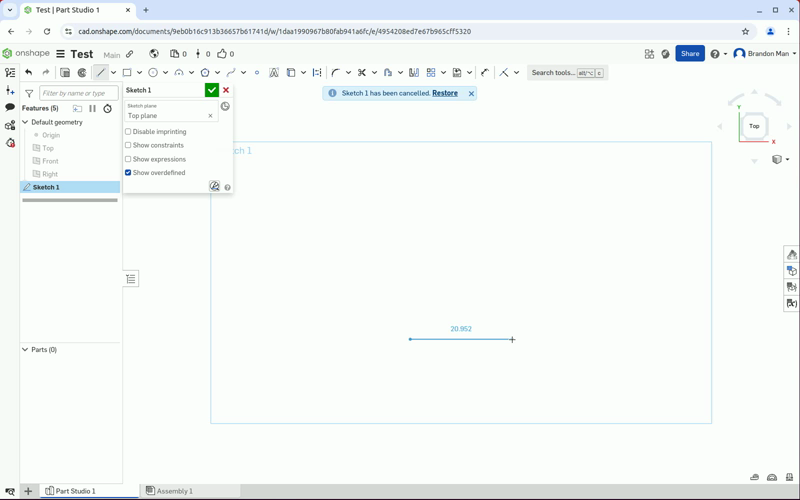
key_down(shift)
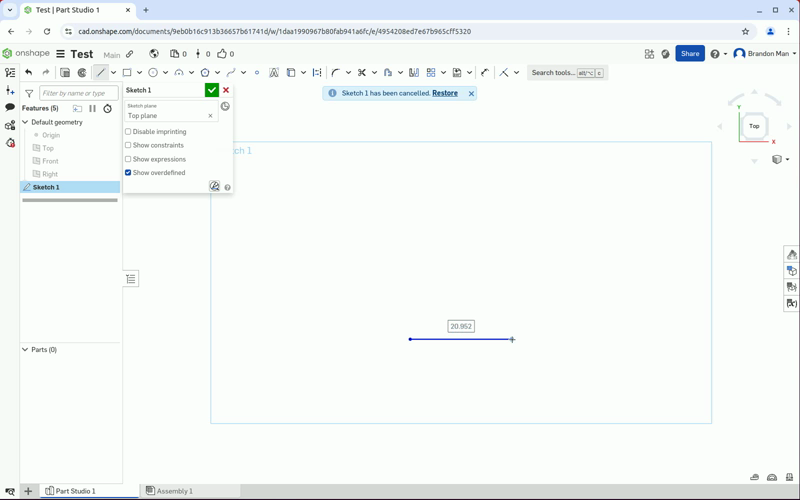
mouse_move(512, 225)
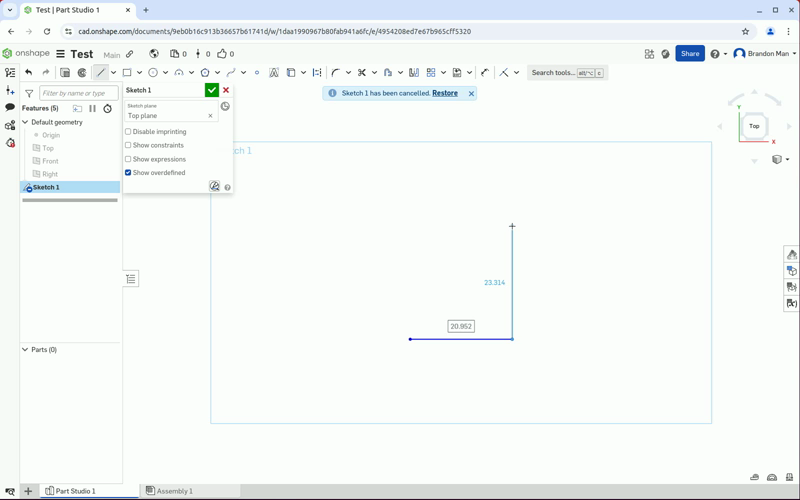
click(512, 225)
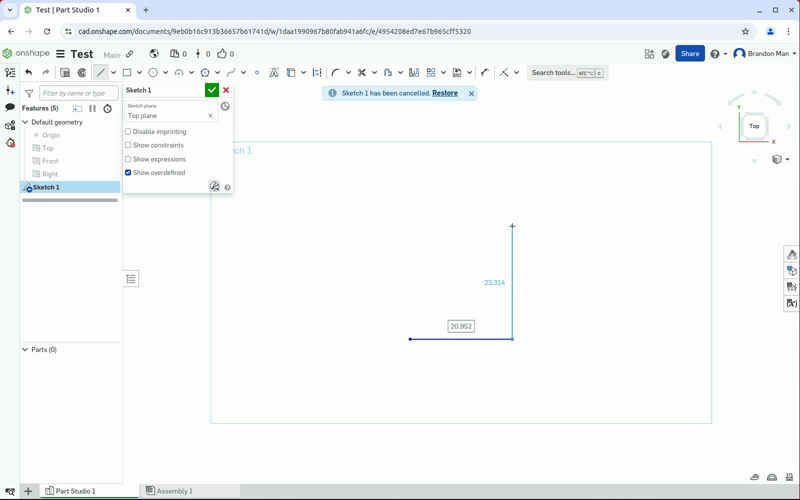
key_up(shift)
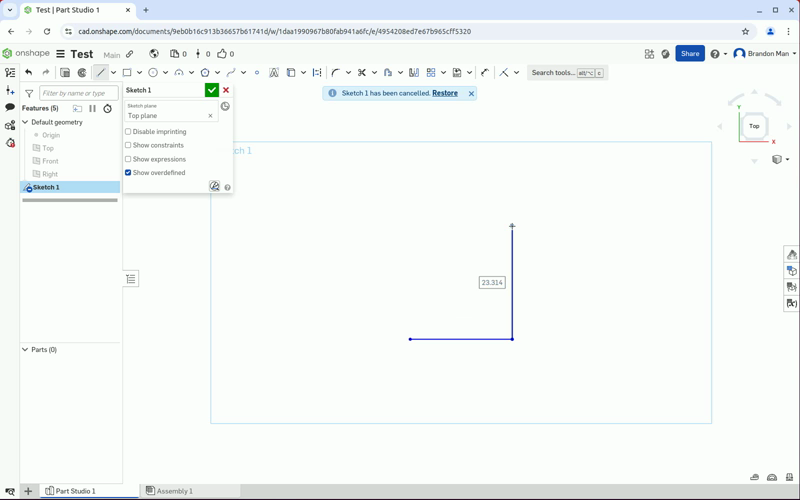
key_down(shift)
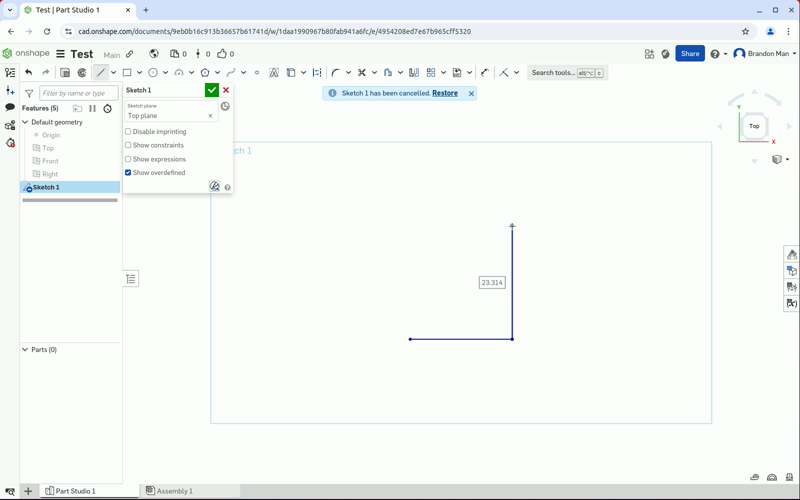
mouse_move(410, 225)
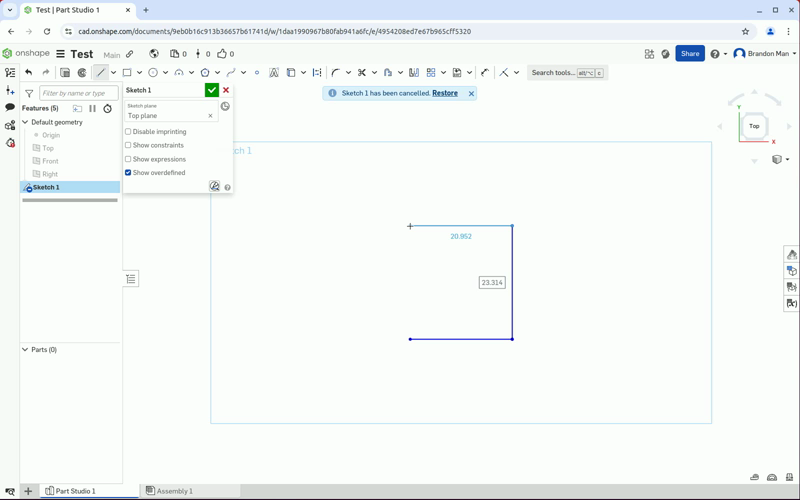
click(410, 225)
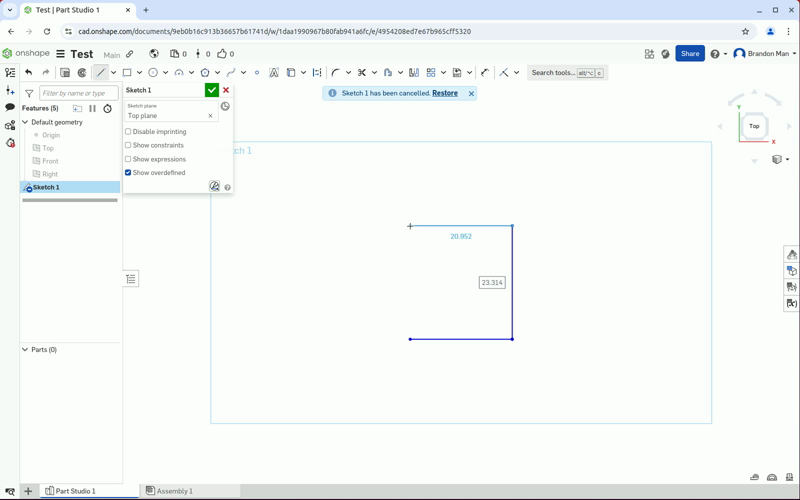
key_up(shift)
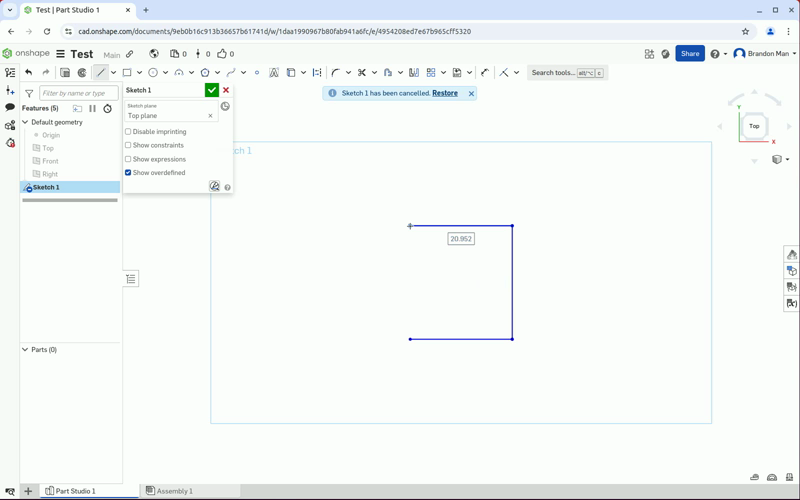
key_down(shift)
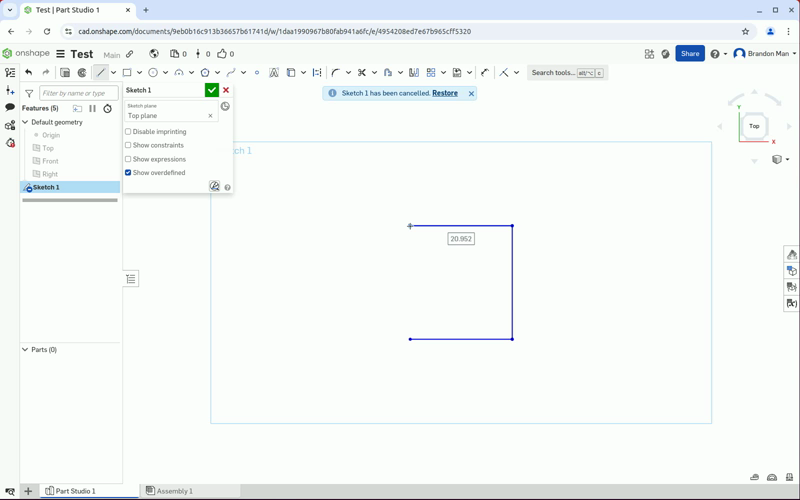
mouse_move(410, 339)
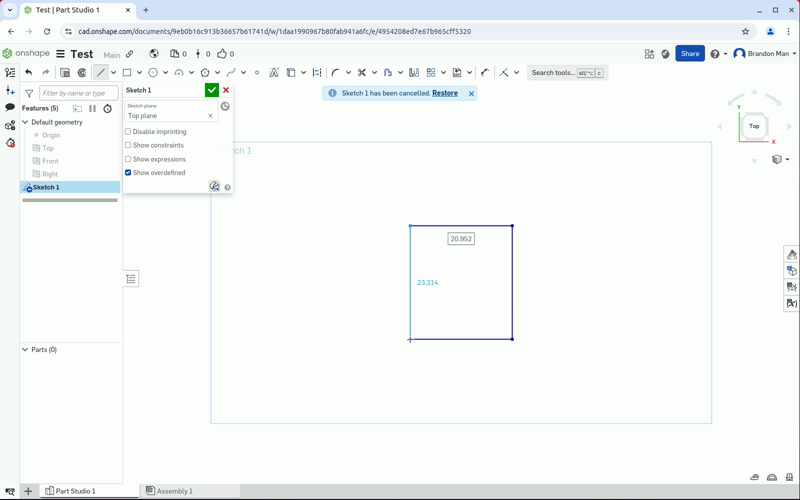
key_up(shift)
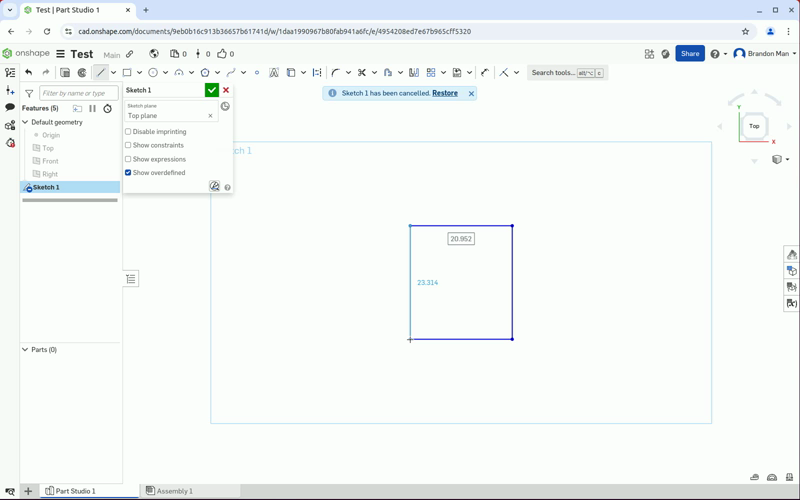
click(410, 339)
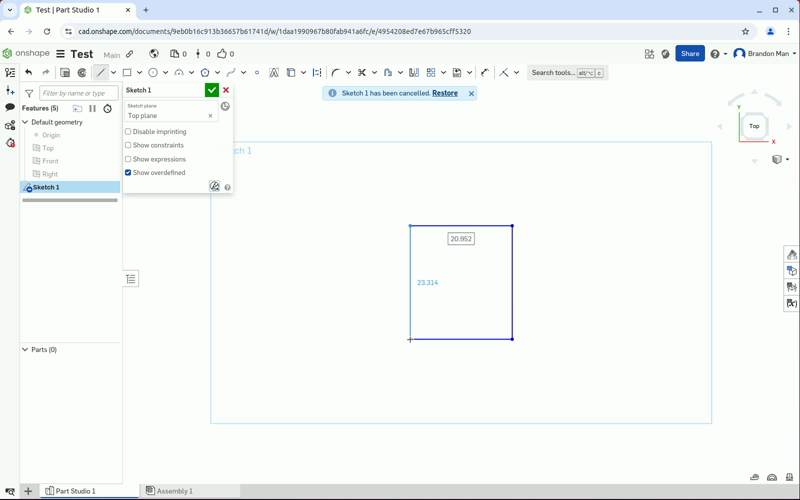
key(esc)
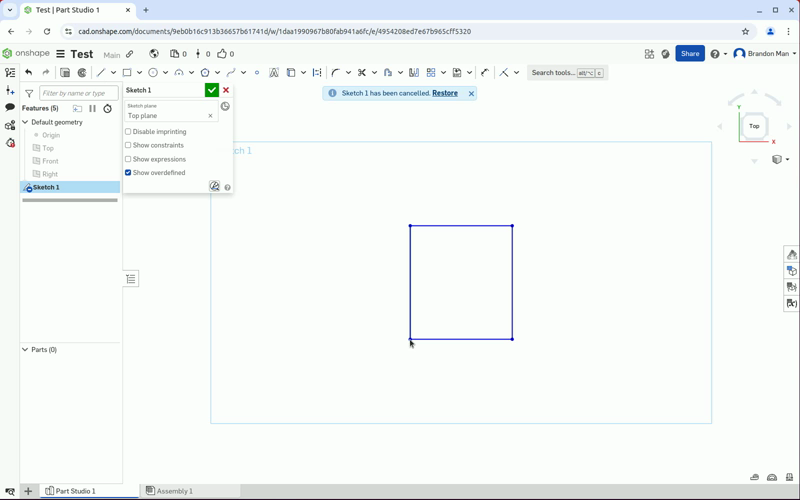
mouse_move(430, 242)
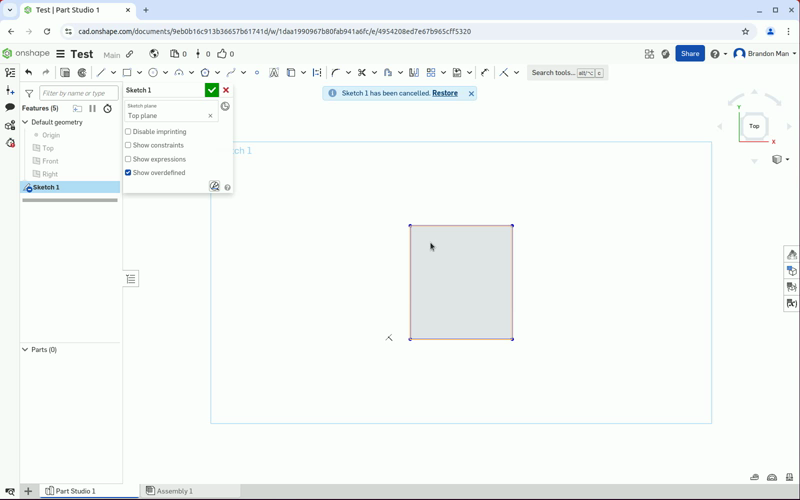
click(430, 242)
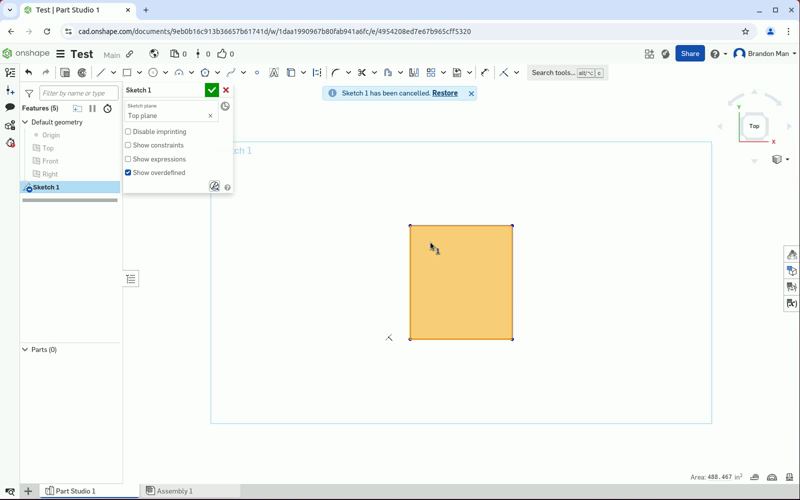
mouse_move(73, 352)
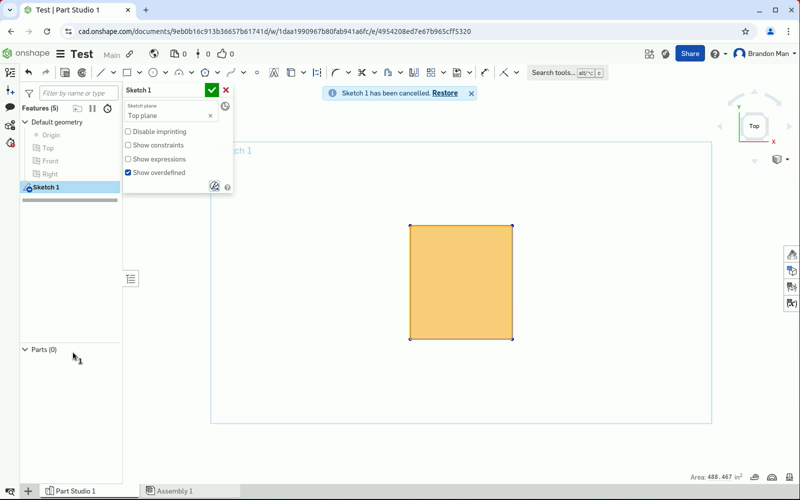
key(shift+y)
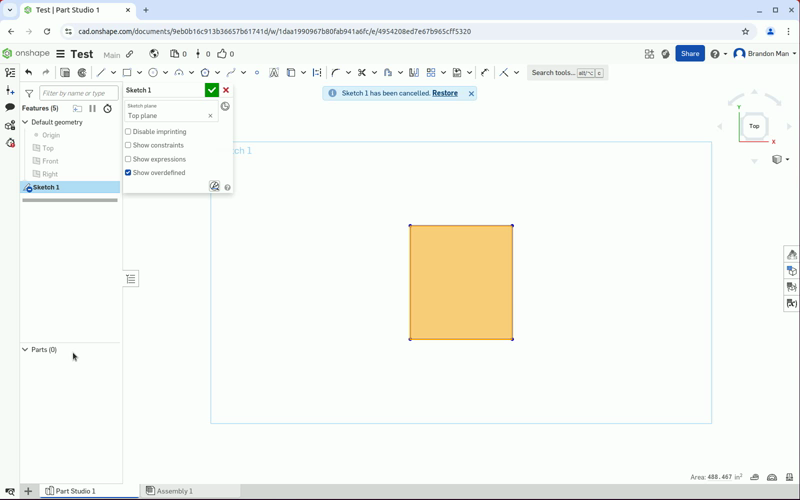
key(shift+e)
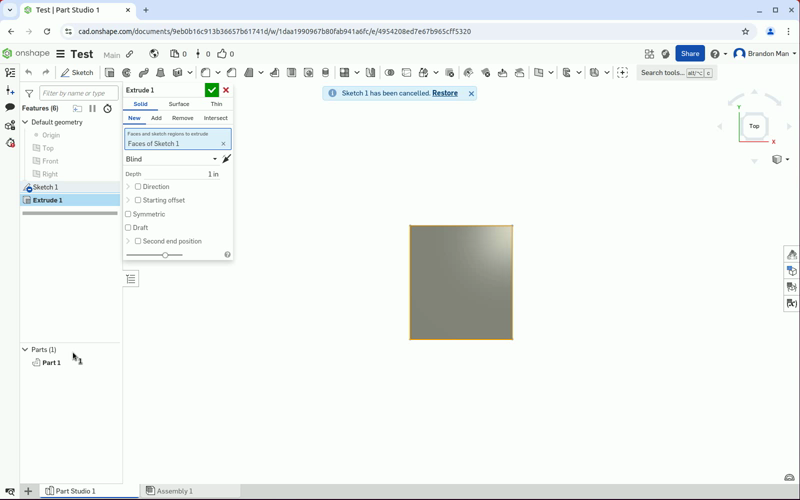
mouse_move(143, 106)
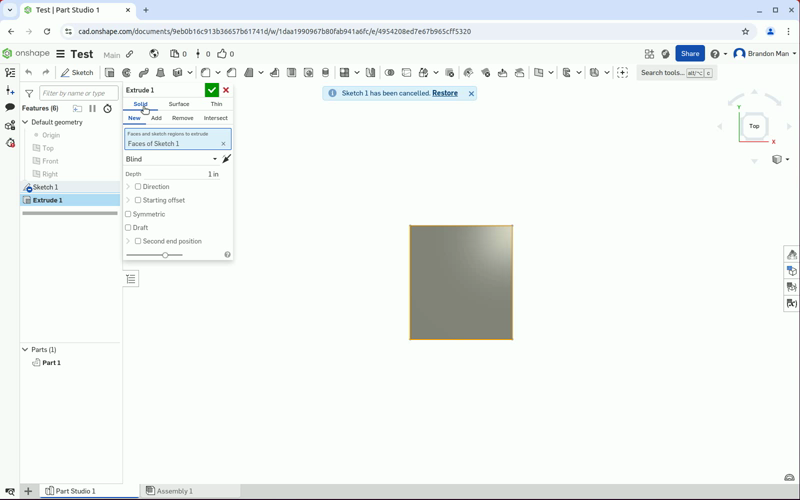
click(143, 106)
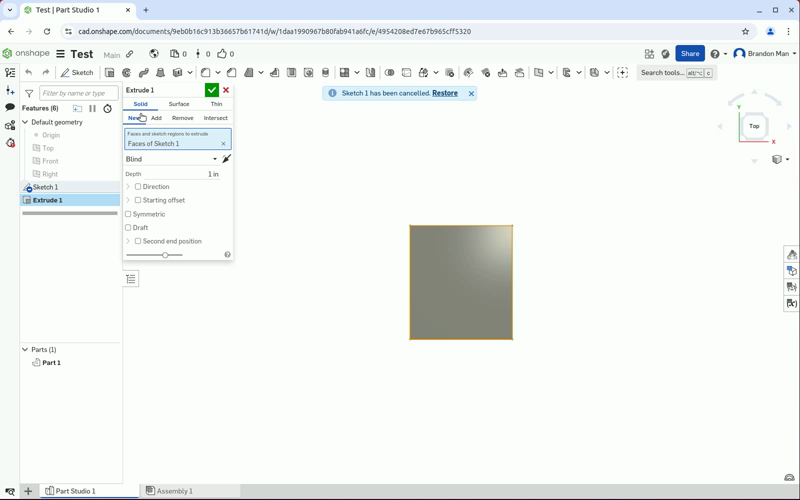
mouse_move(137, 120)
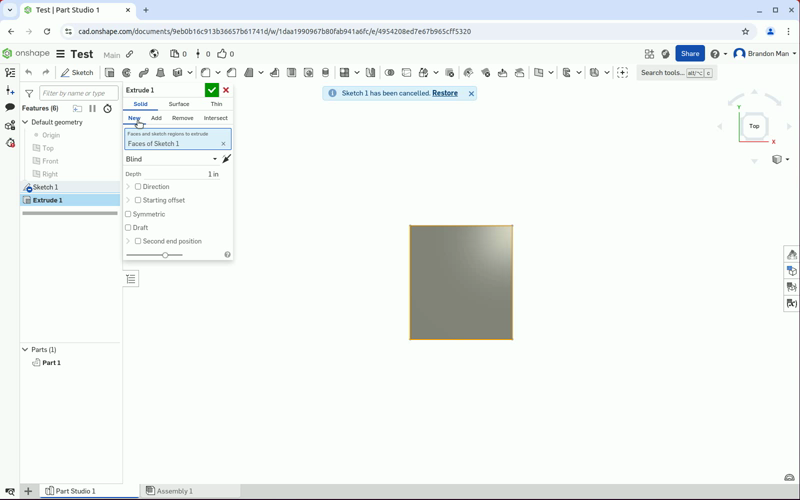
click(137, 120)
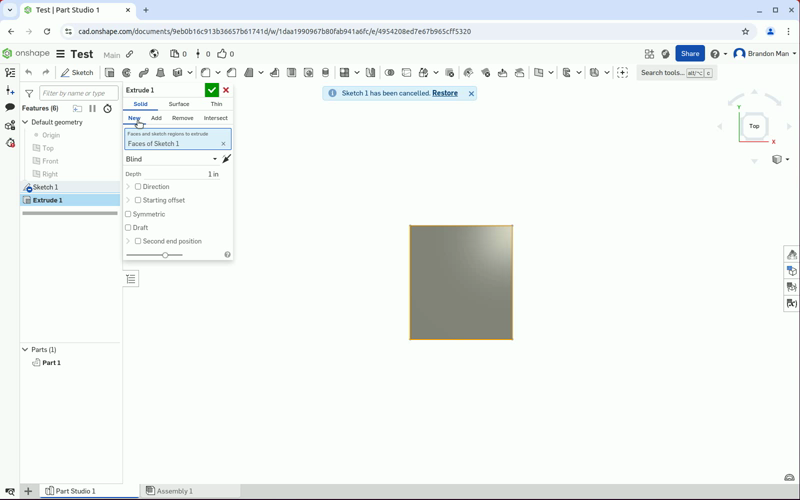
key(tab, 4)
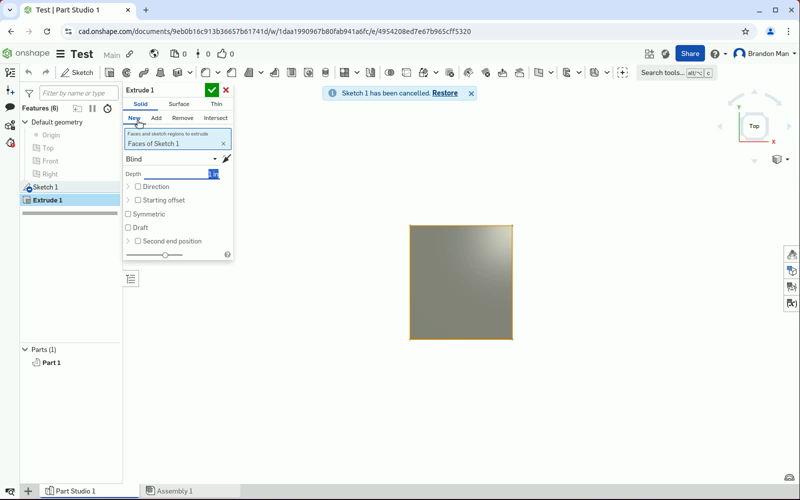
text(23.108)
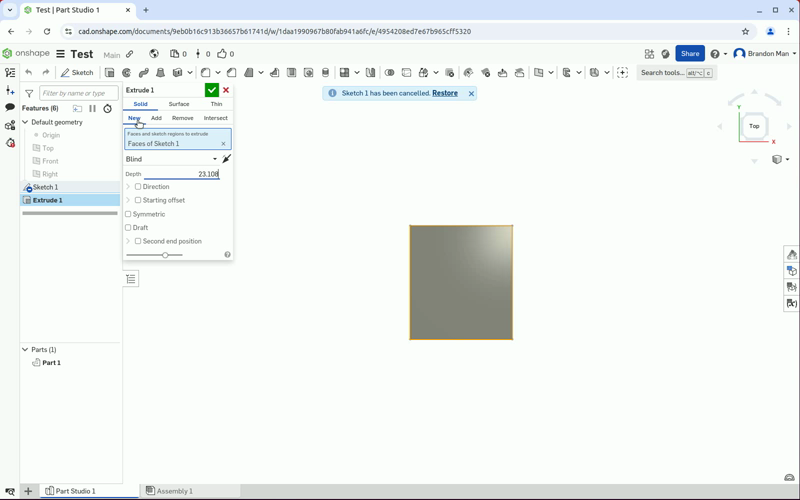
key(enter)
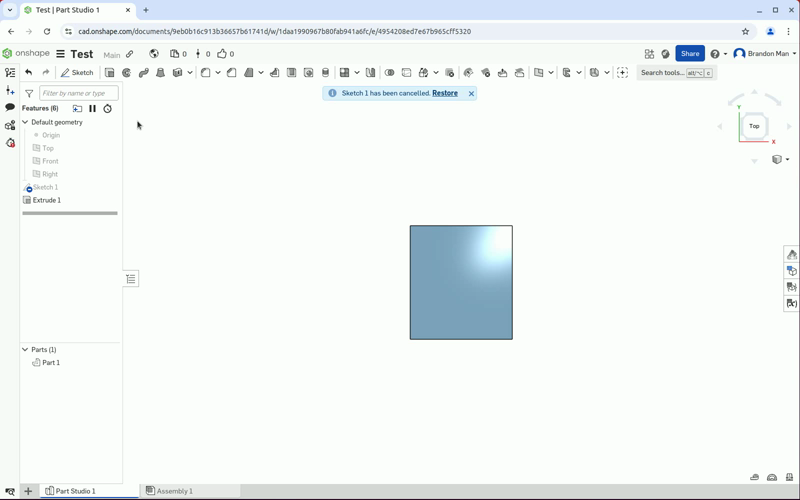
key(shift+h)
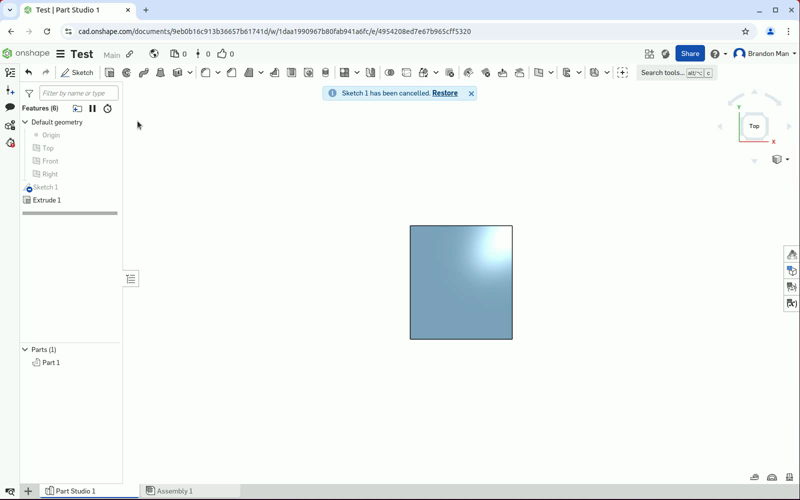
key(shift+h)
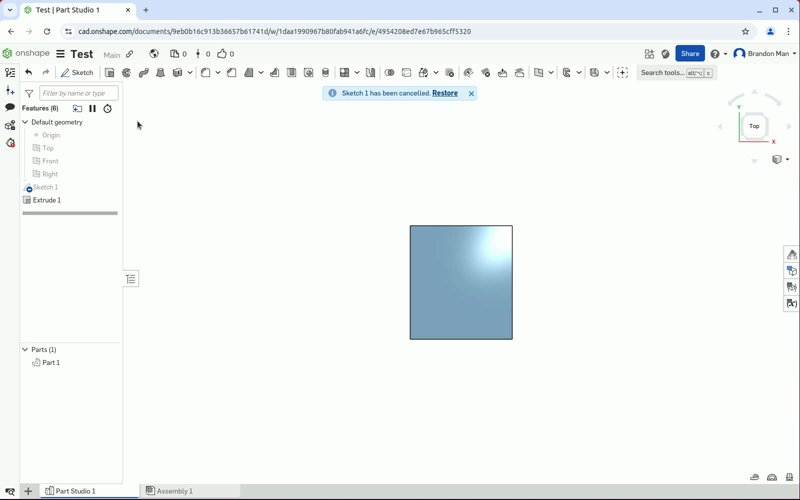
mouse_move(73, 189)
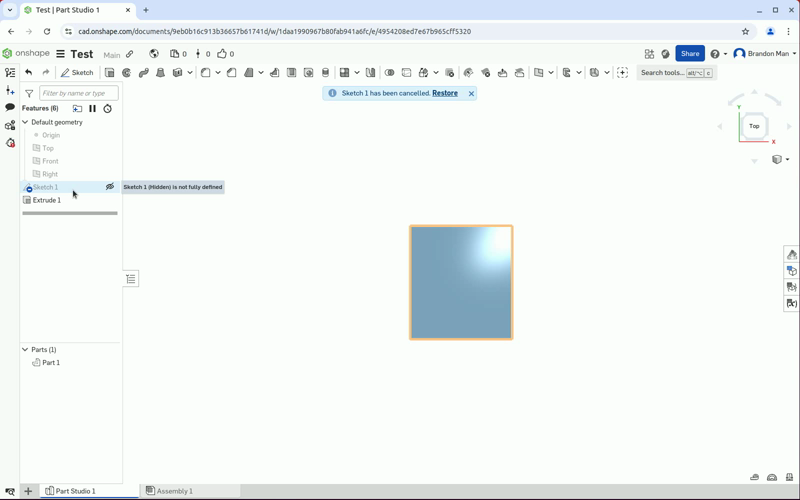
click(73, 189)
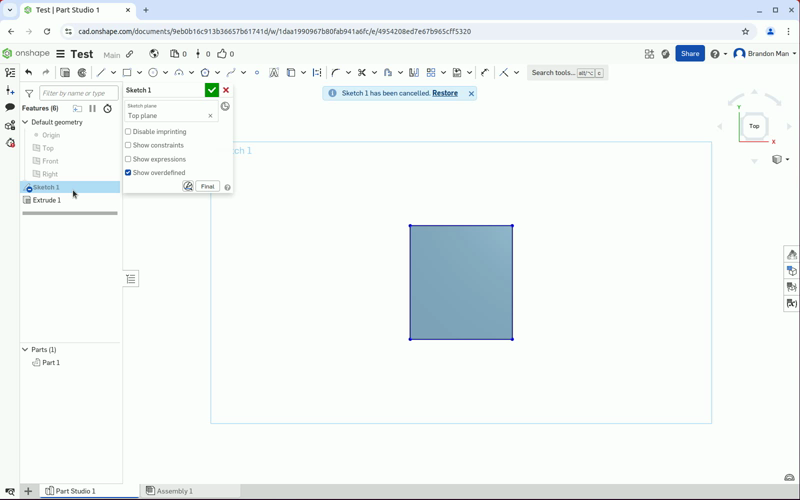
mouse_move(229, 92)
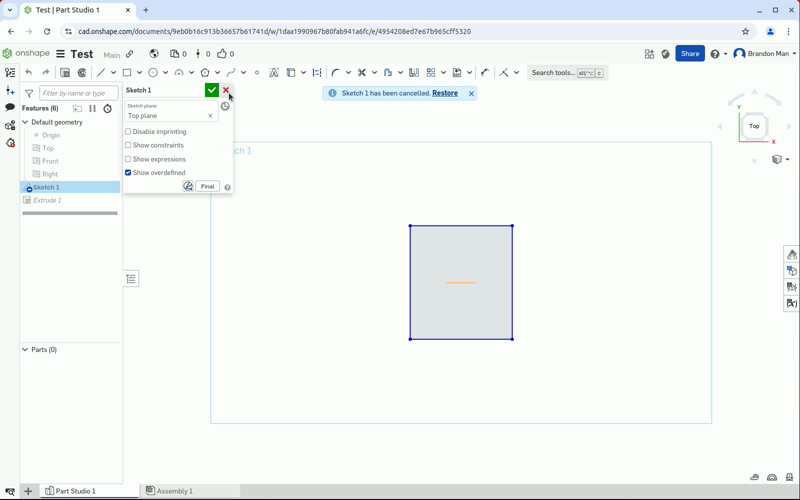
click(229, 92)
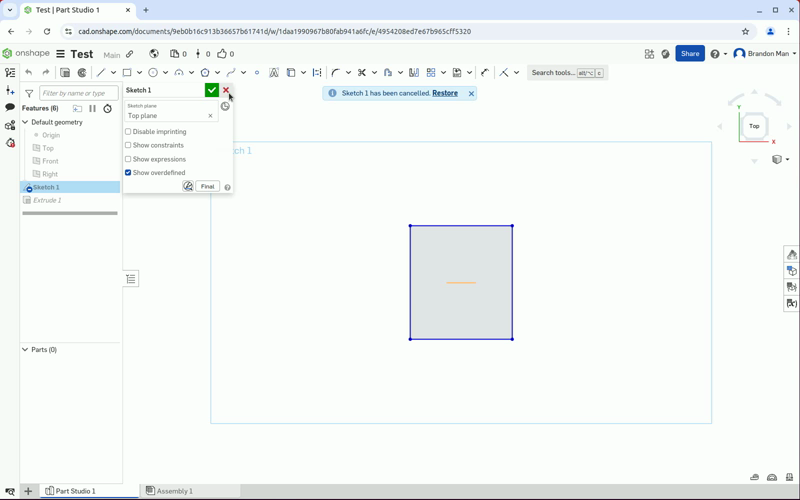
key(shift+s)
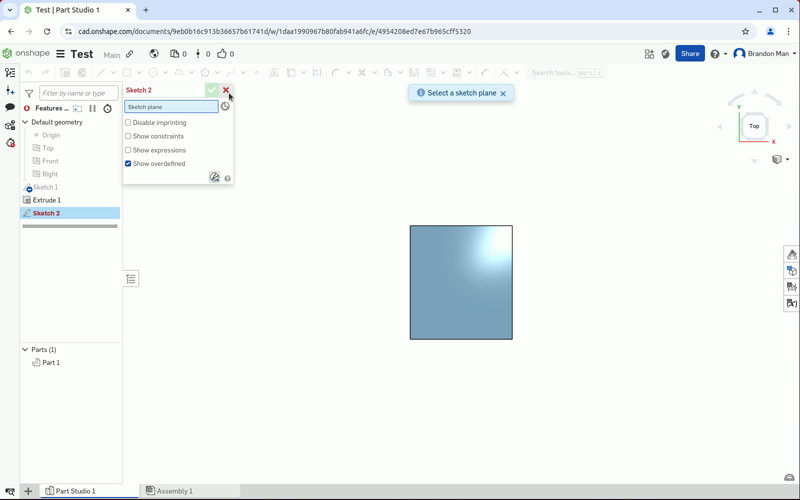
mouse_move(73, 150)
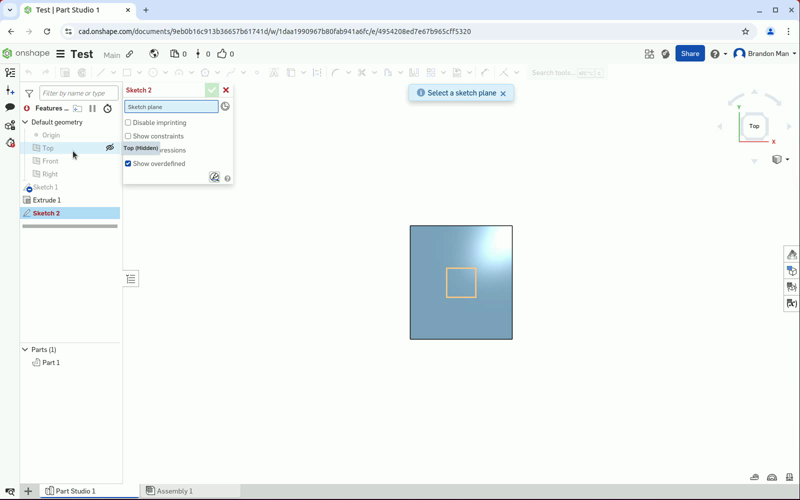
click(73, 150)
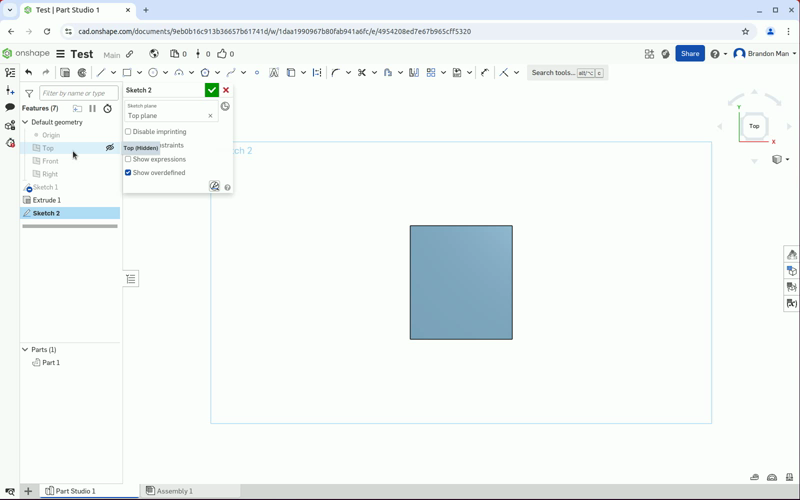
mouse_move(73, 352)
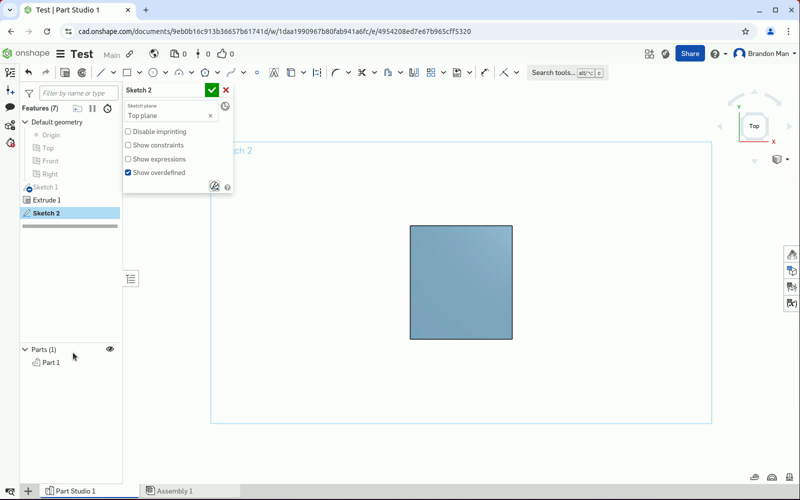
key(y)
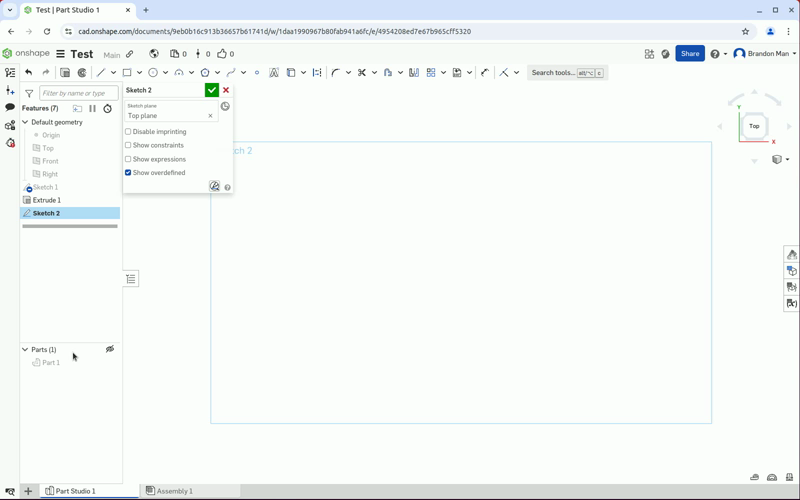
key(l)
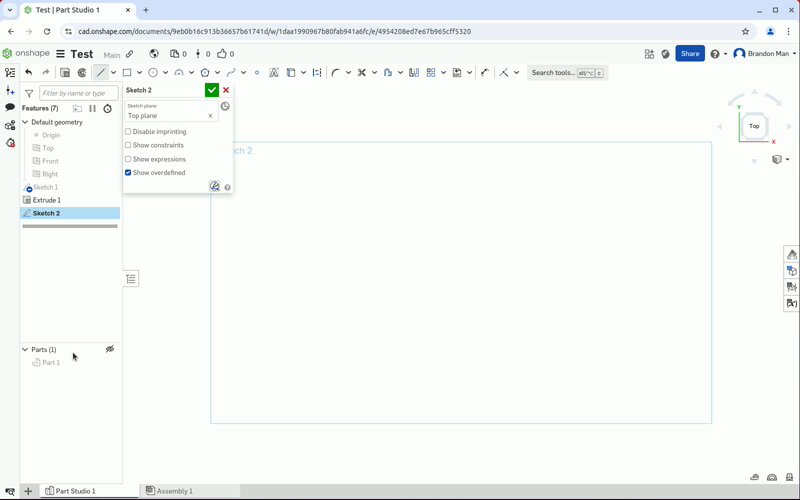
key_down(shift)
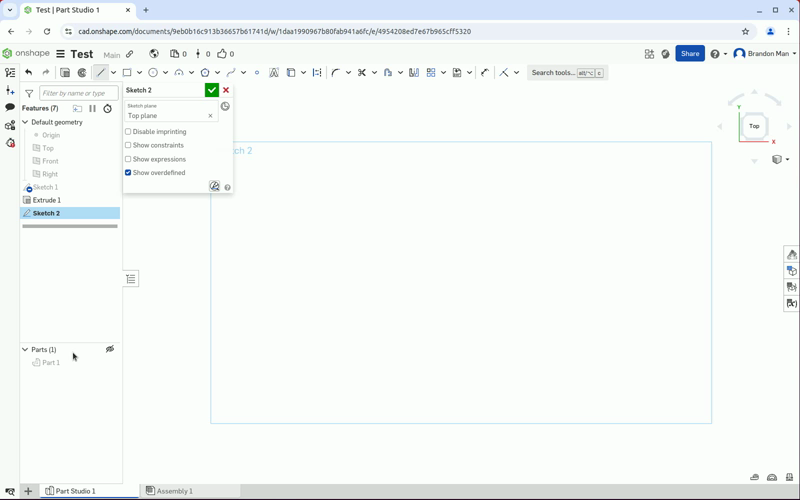
mouse_move(410, 339)
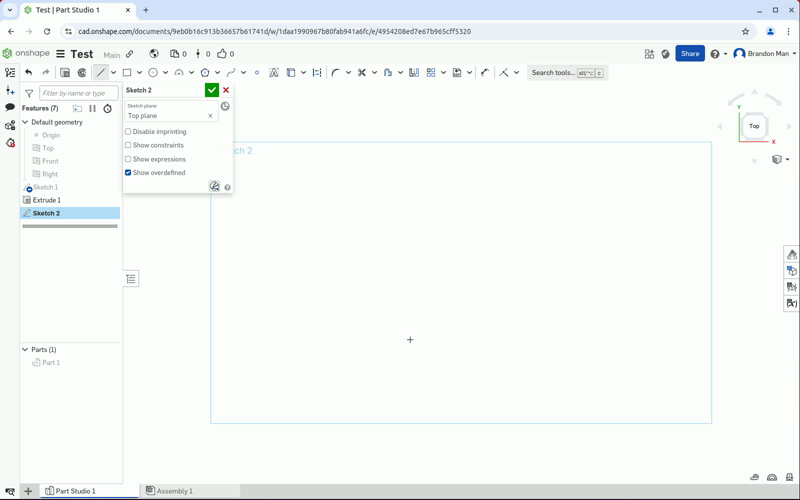
click(410, 339)
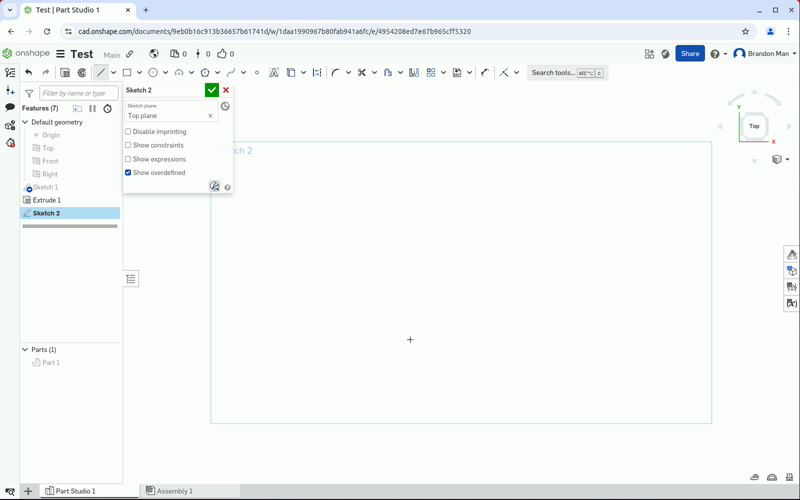
key_up(shift)
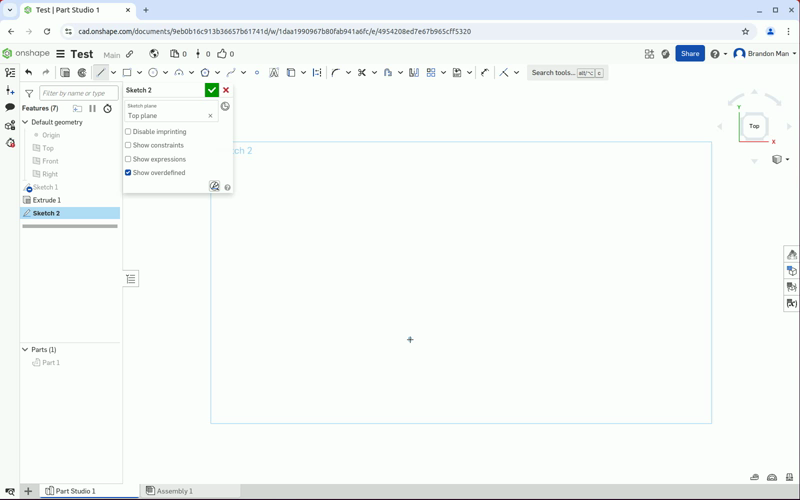
key_down(shift)
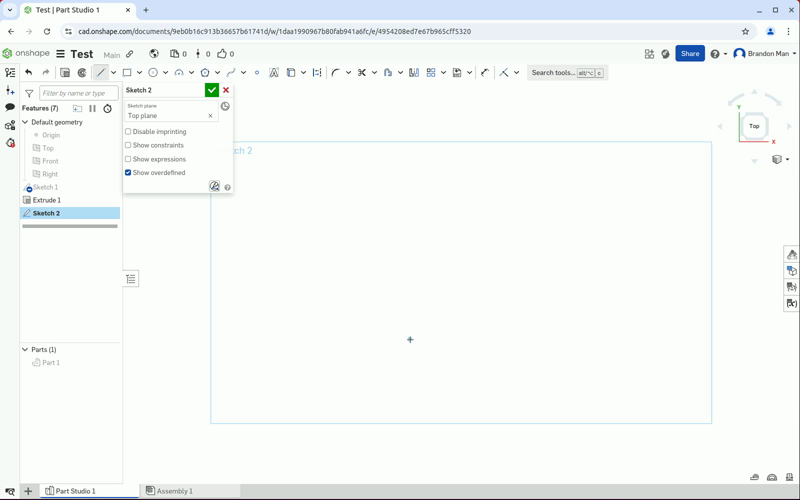
mouse_move(512, 339)
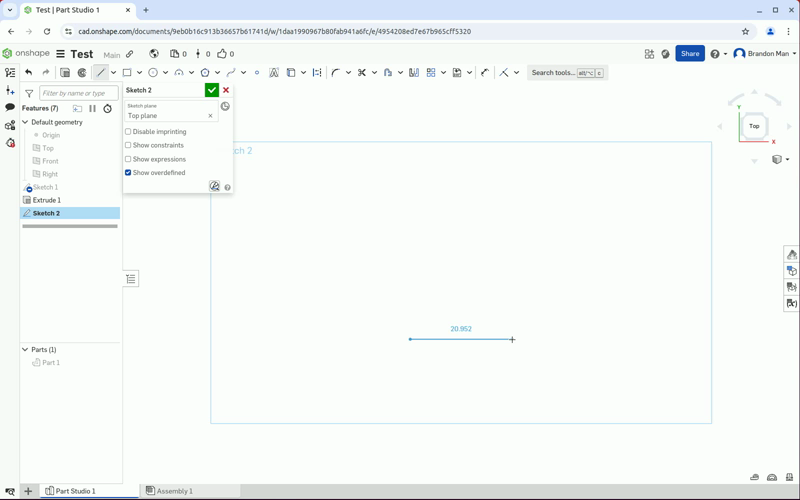
click(512, 339)
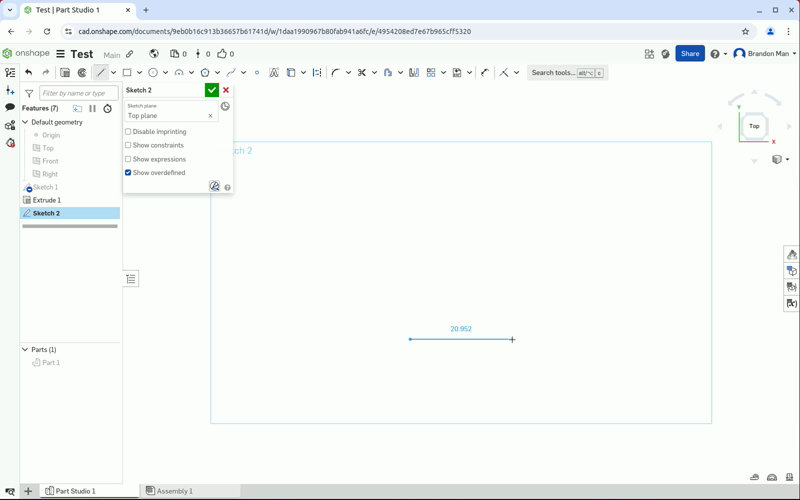
key_up(shift)
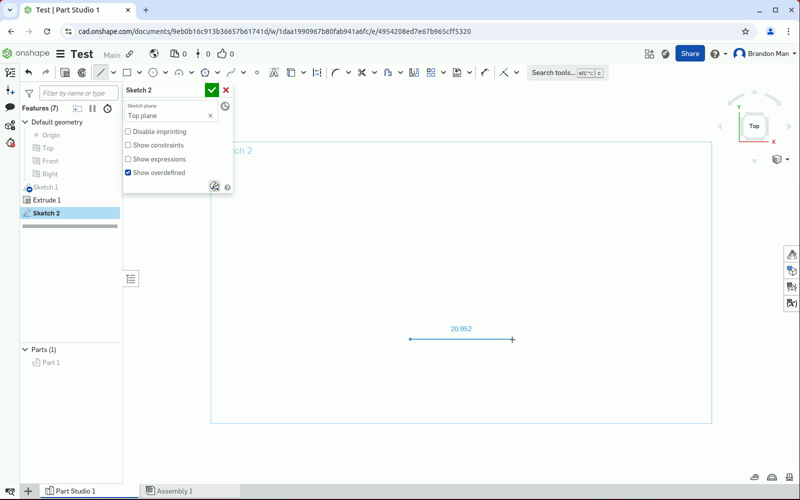
key_down(shift)
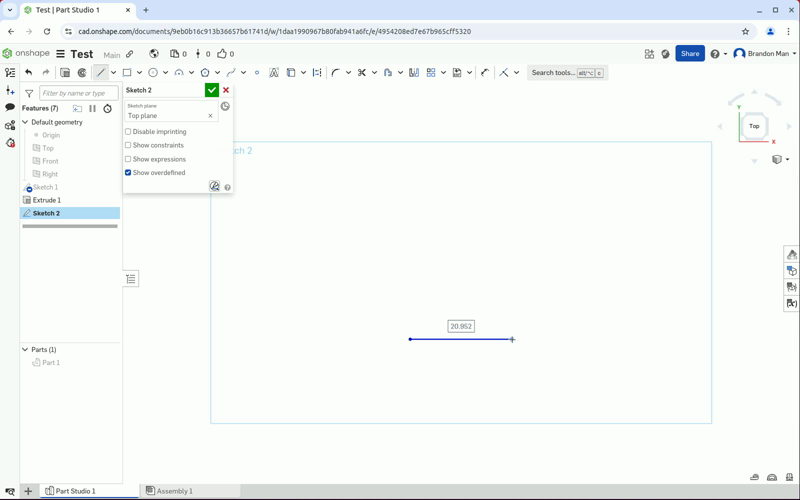
mouse_move(512, 225)
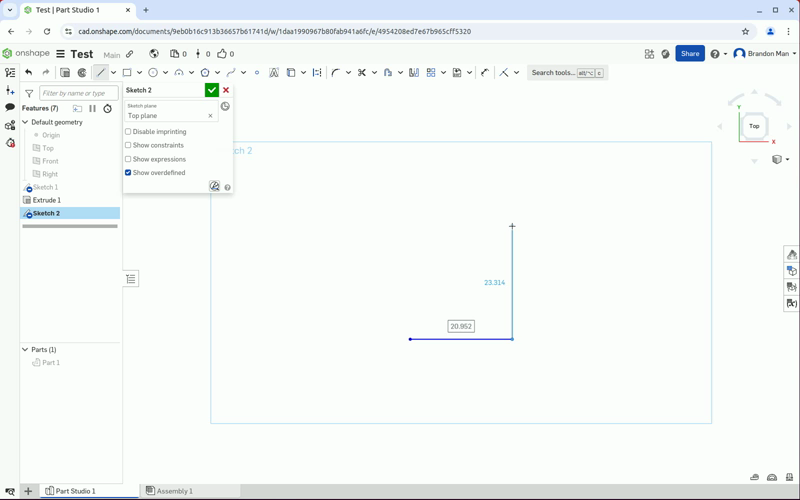
click(512, 225)
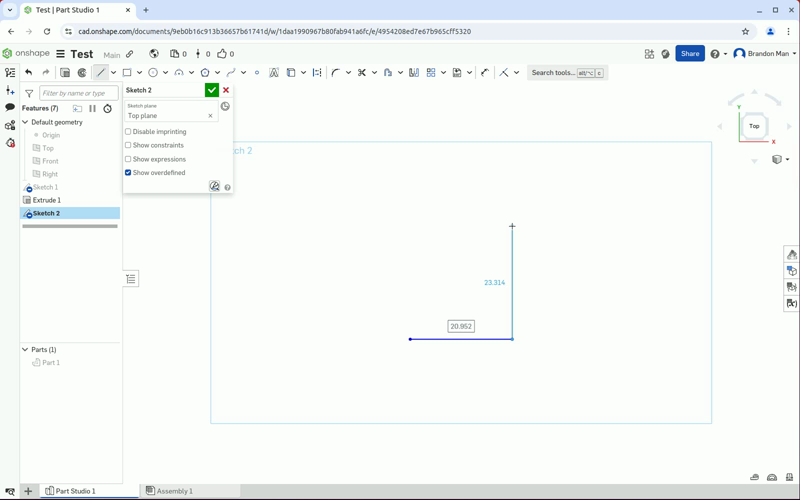
key_up(shift)
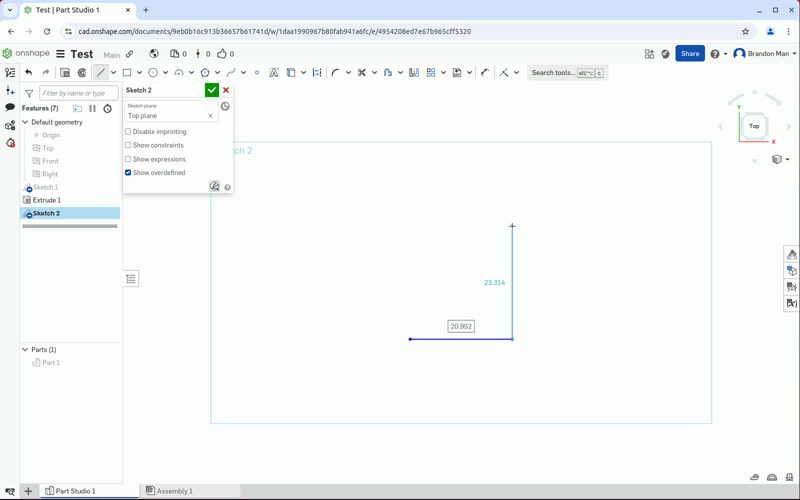
key_down(shift)
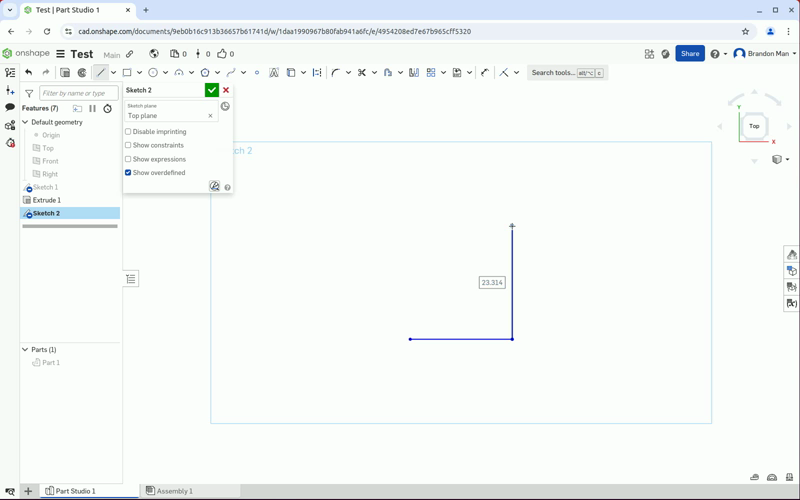
mouse_move(410, 225)
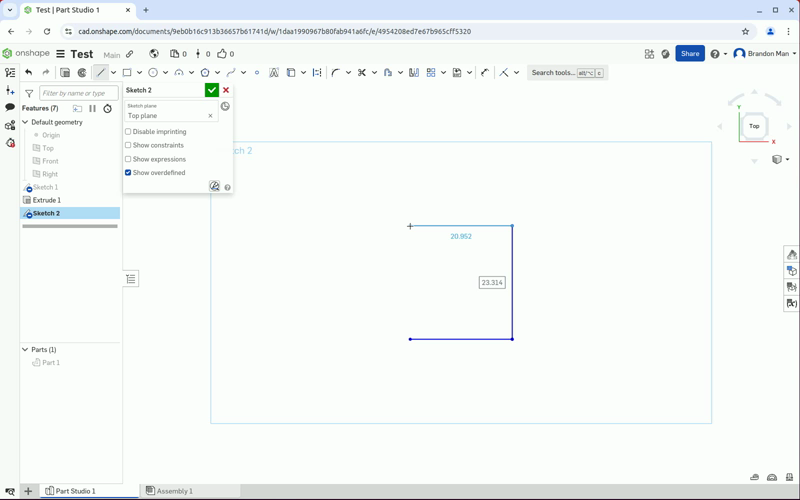
click(410, 225)
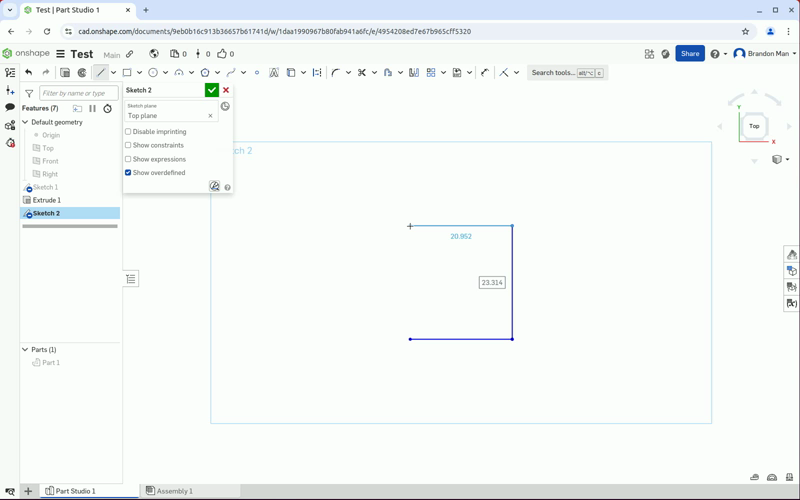
key_up(shift)
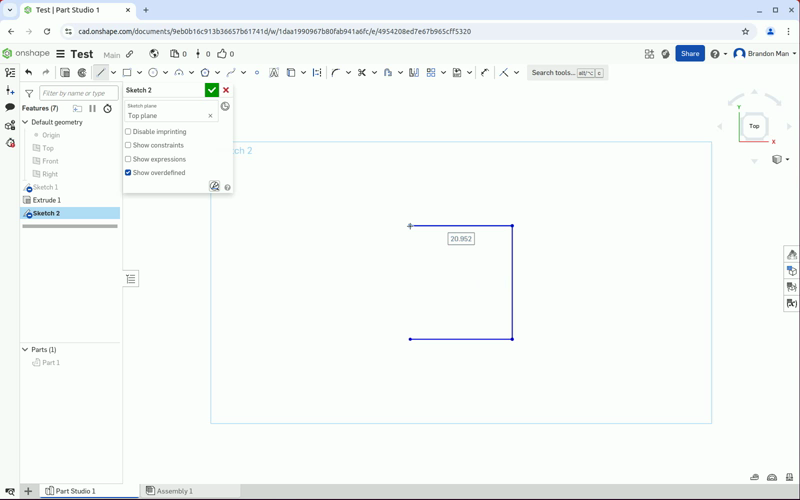
key_down(shift)
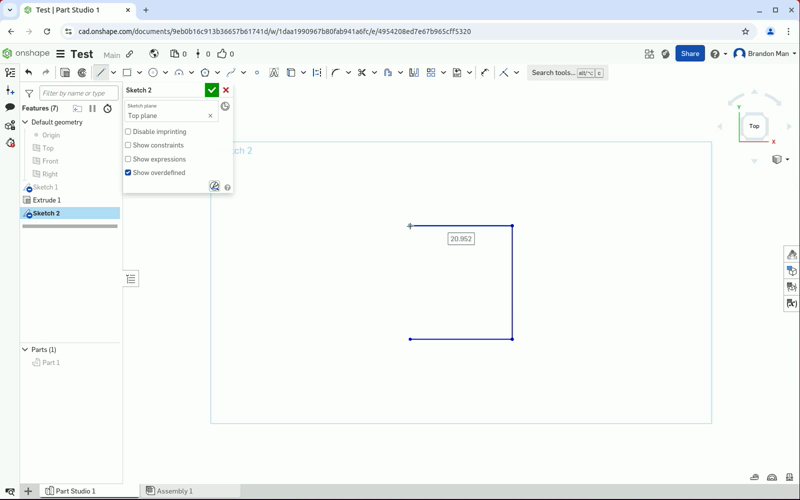
mouse_move(410, 339)
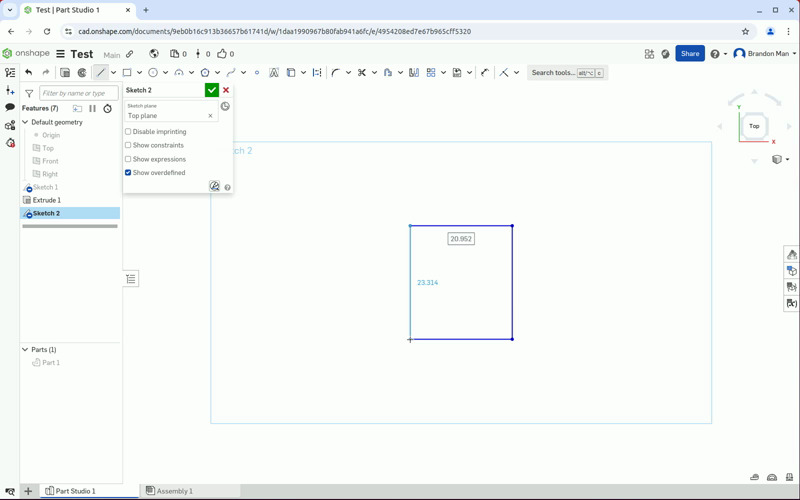
key_up(shift)
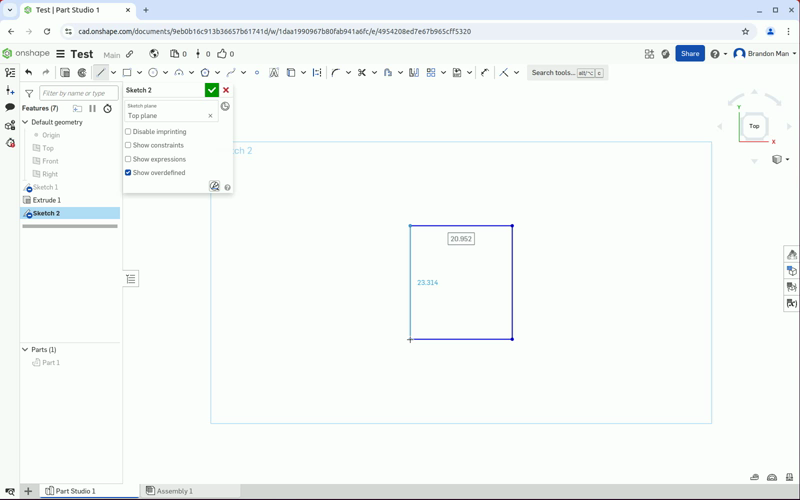
click(410, 339)
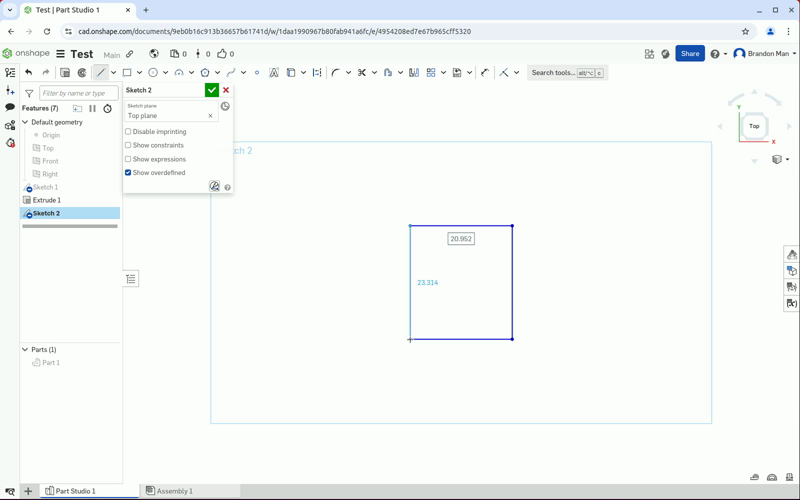
key(esc)
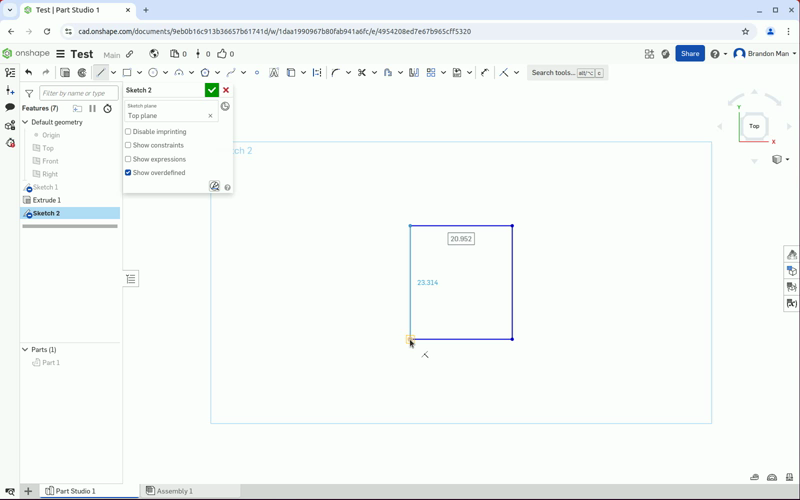
mouse_move(503, 328)
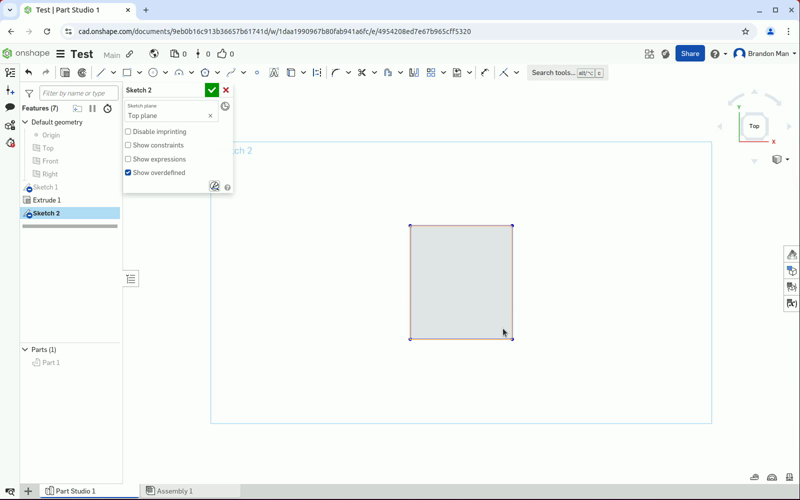
click(503, 328)
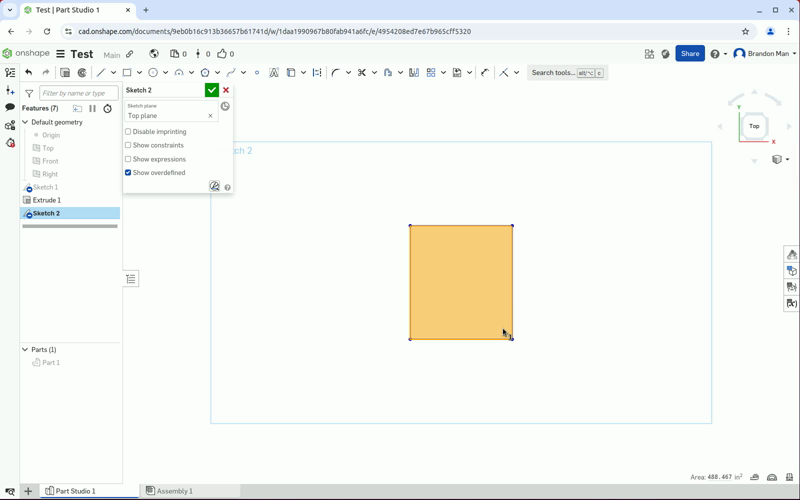
mouse_move(73, 352)
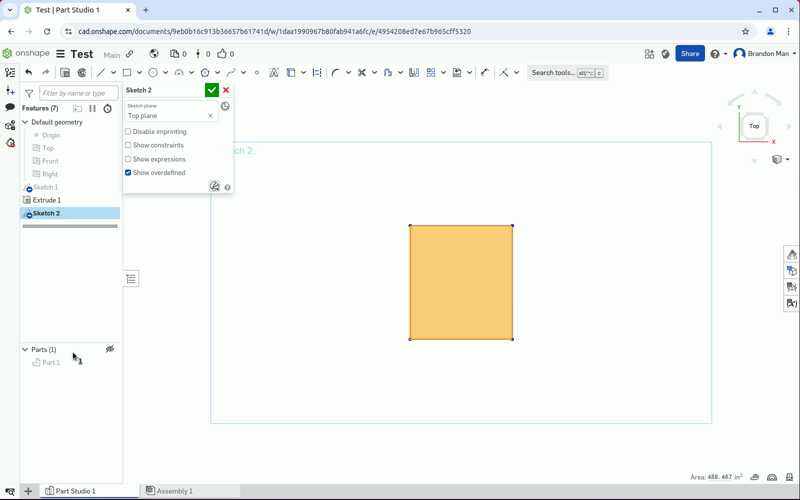
key(shift+y)
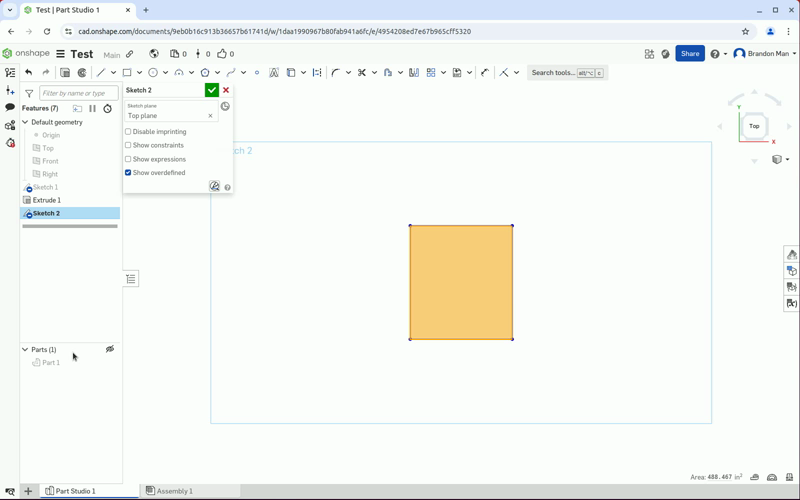
key(shift+e)
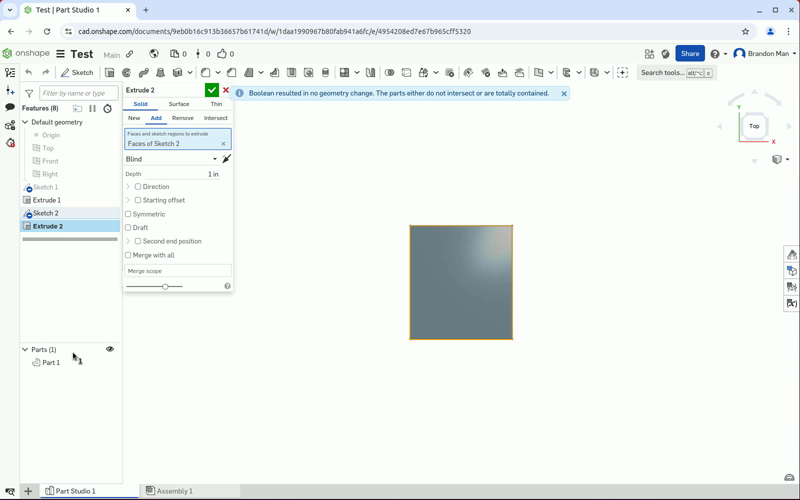
mouse_move(143, 106)
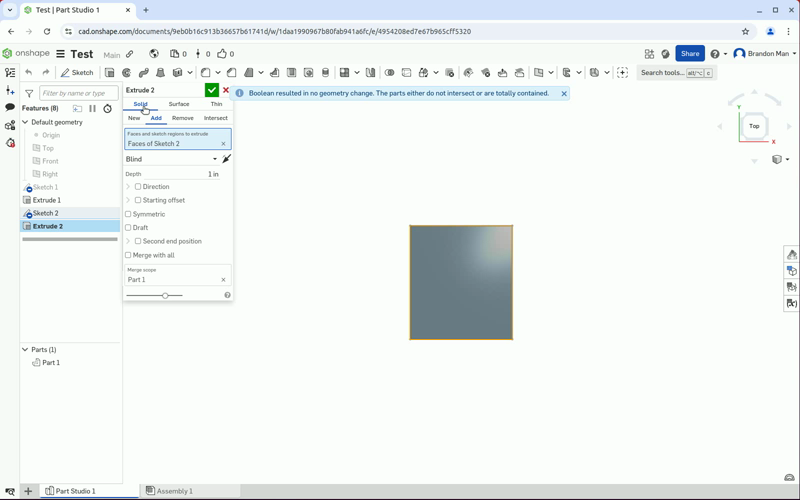
click(143, 106)
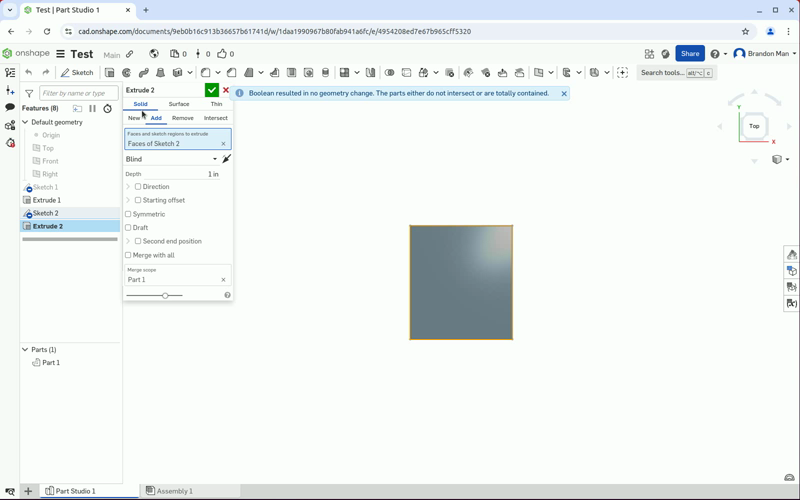
mouse_move(137, 120)
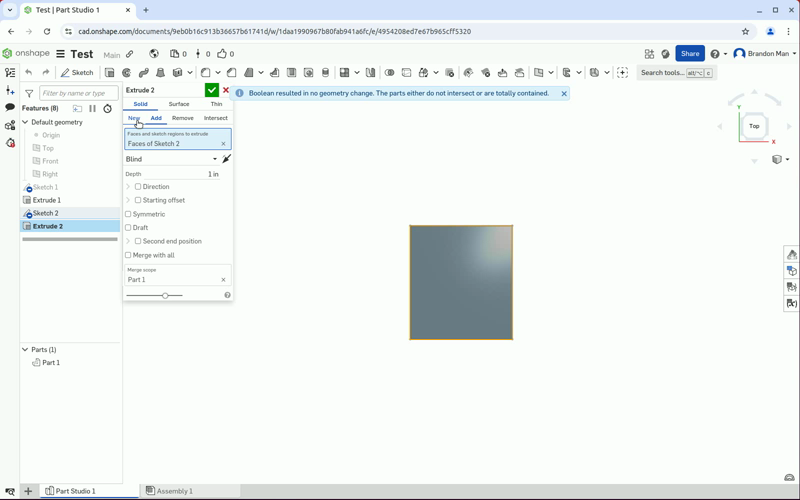
click(137, 120)
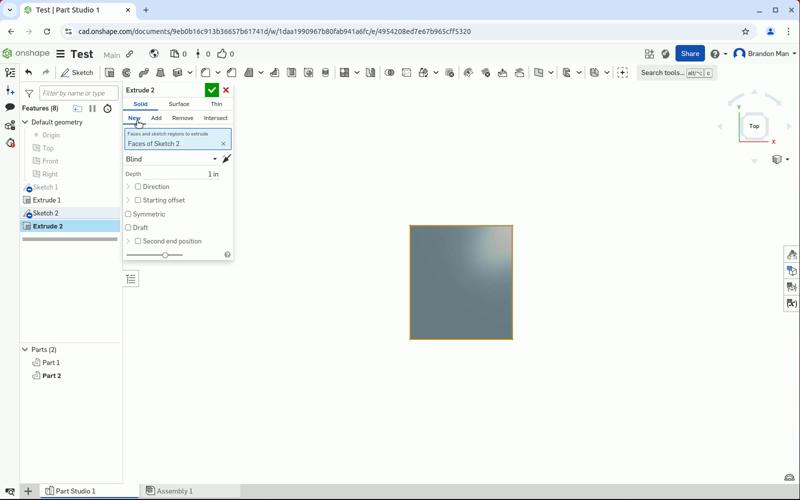
key(tab, 4)
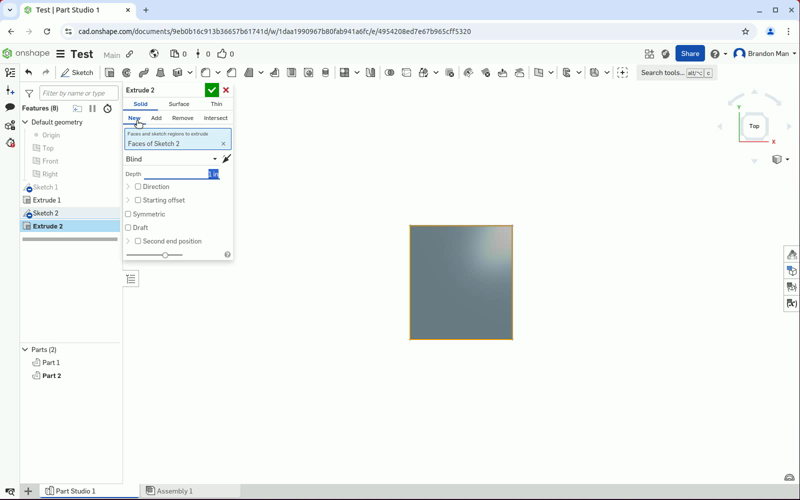
text(23.108)
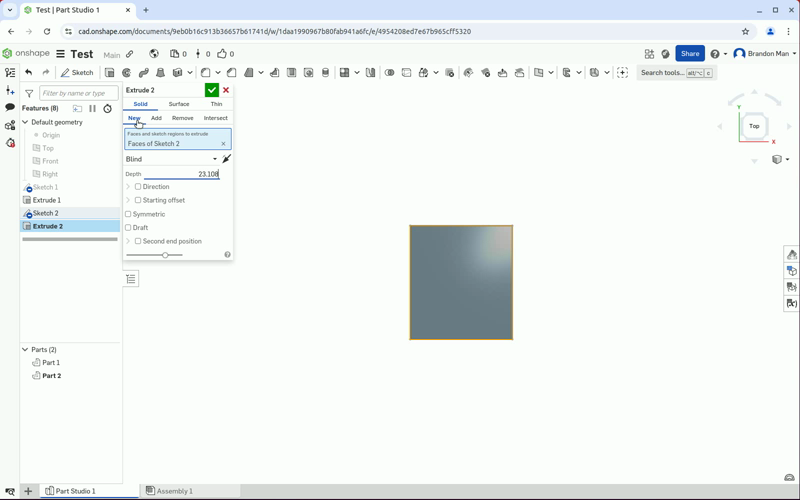
key(enter)
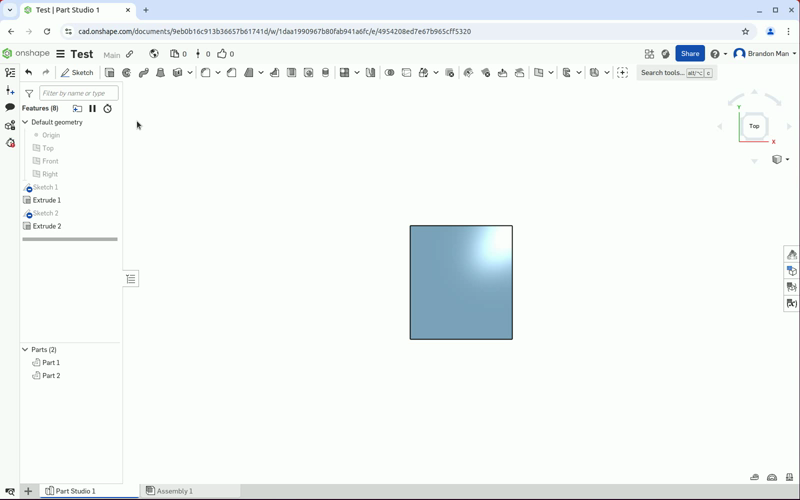
key(shift+h)
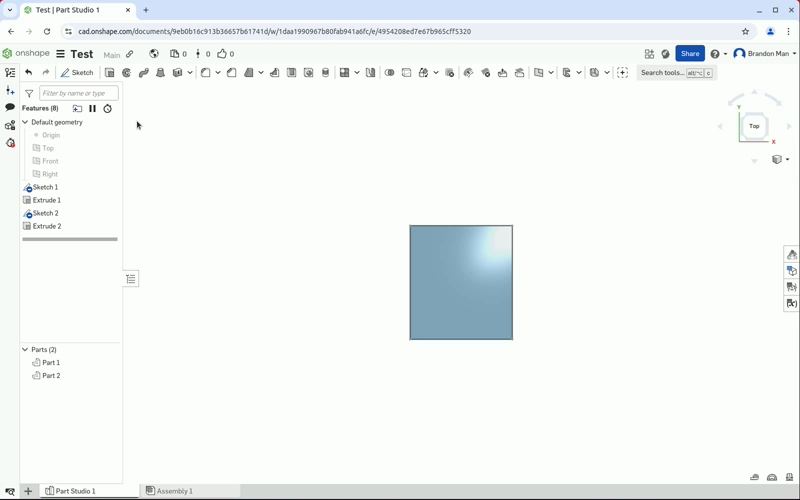
key(shift+h)
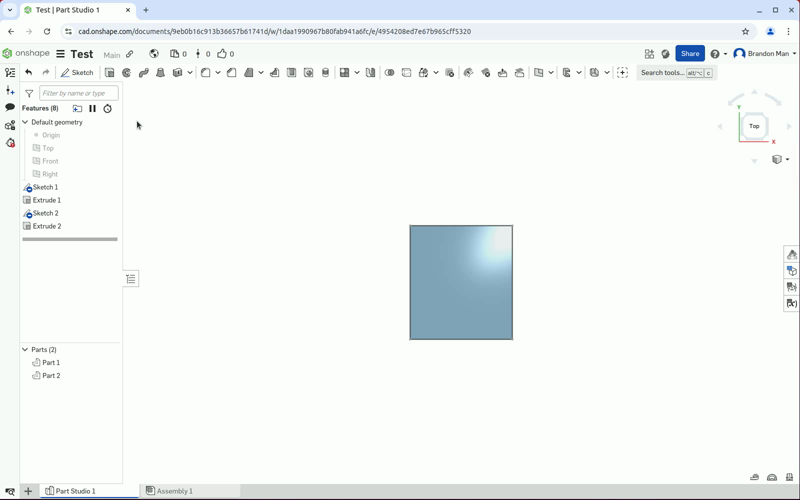
key(shift+7)
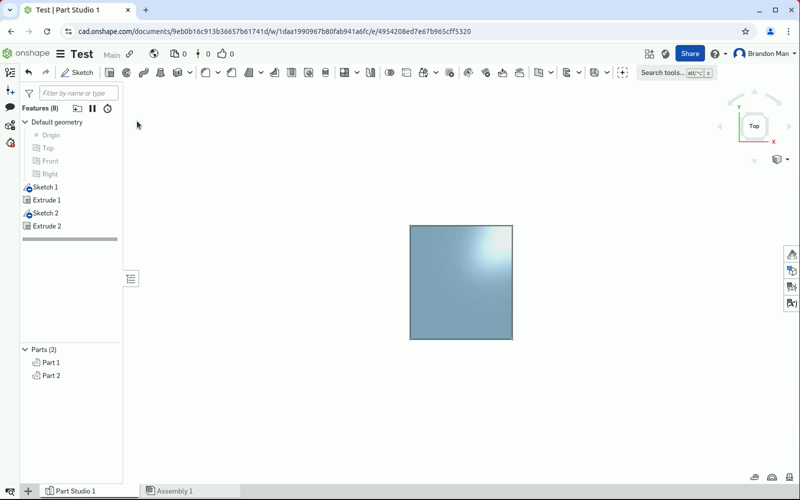
key(up, 3)
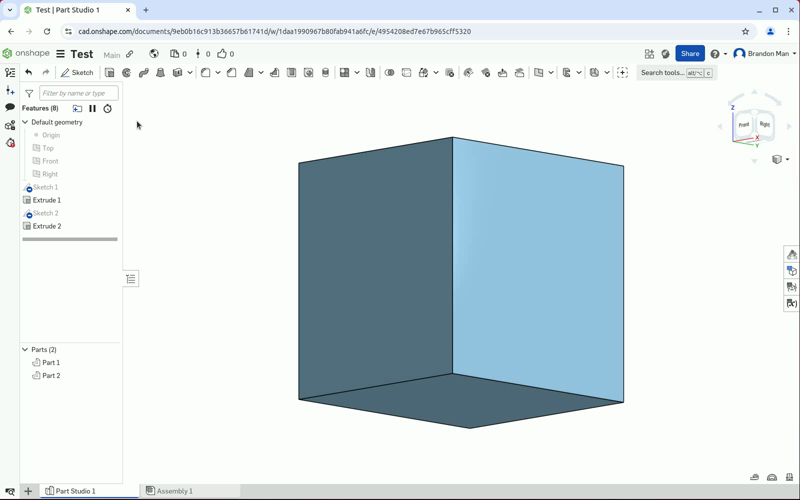
key(left, 3)
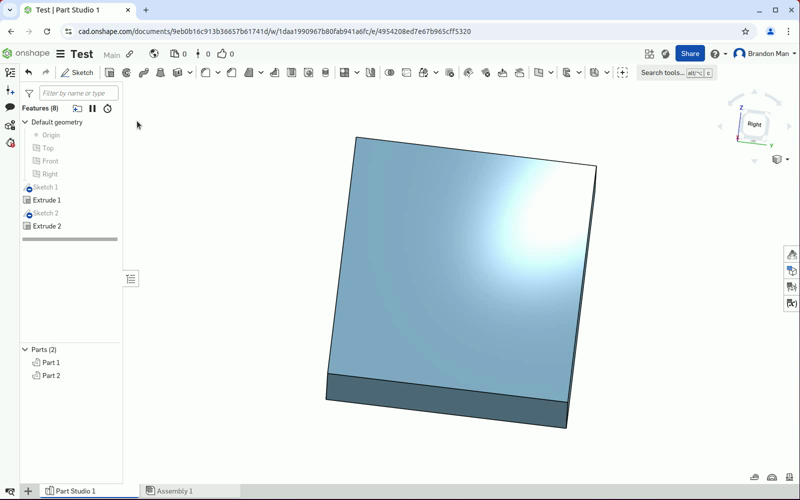
key(right, 3)
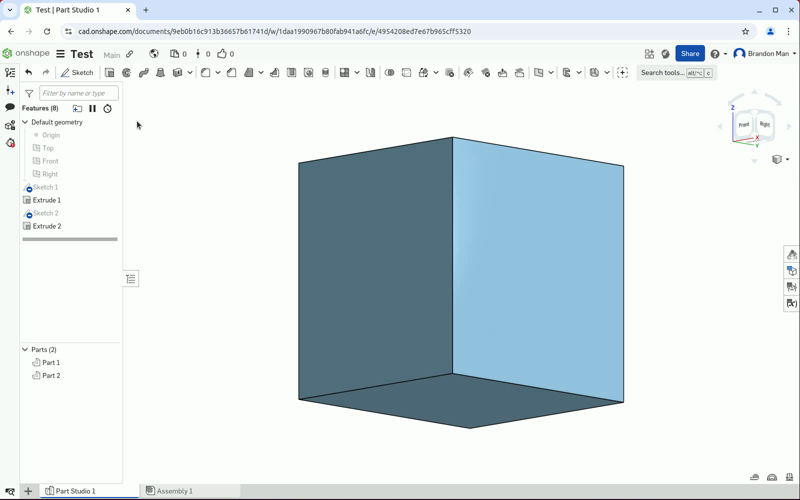
key(down, 3)
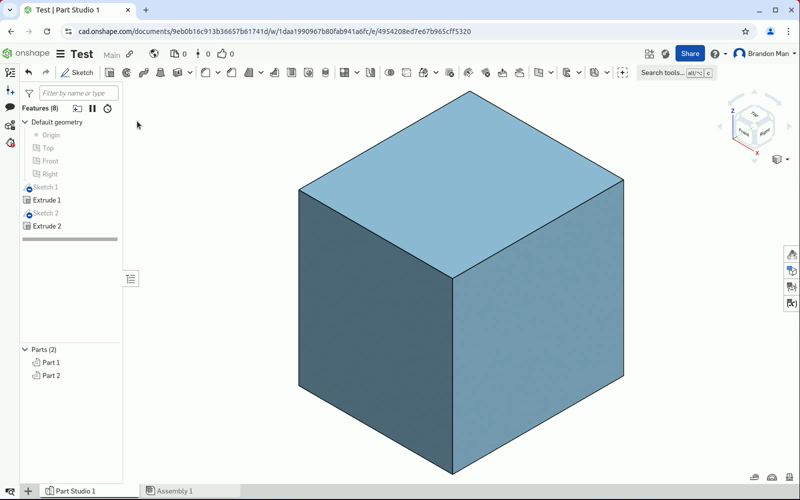
mouse_move(73, 189)
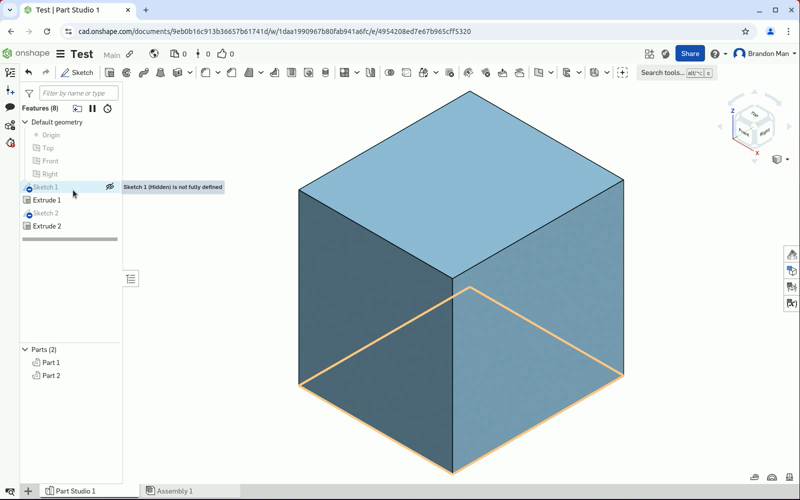
click(73, 189)